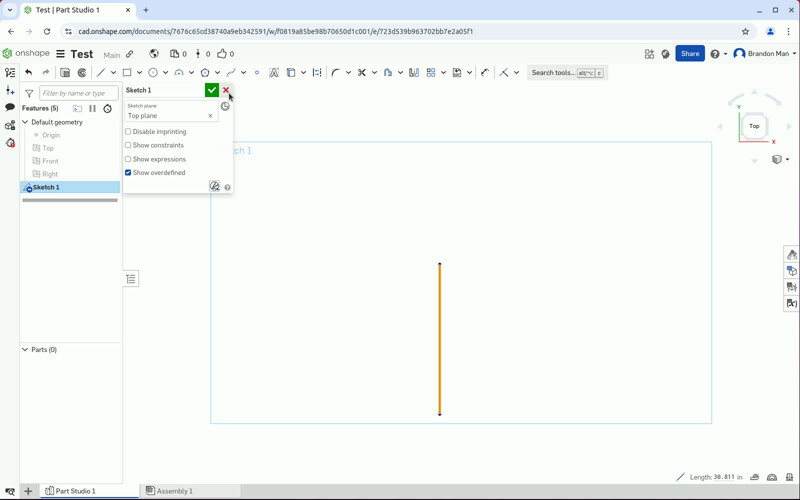
key(shift+h)
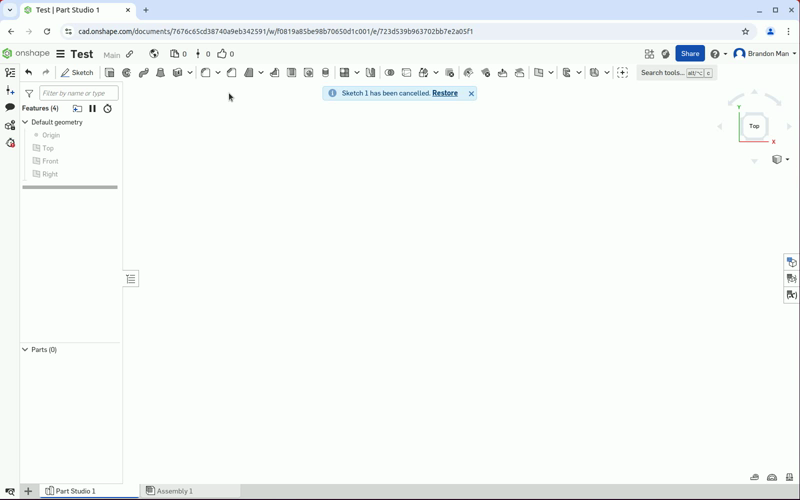
mouse_move(73, 352)
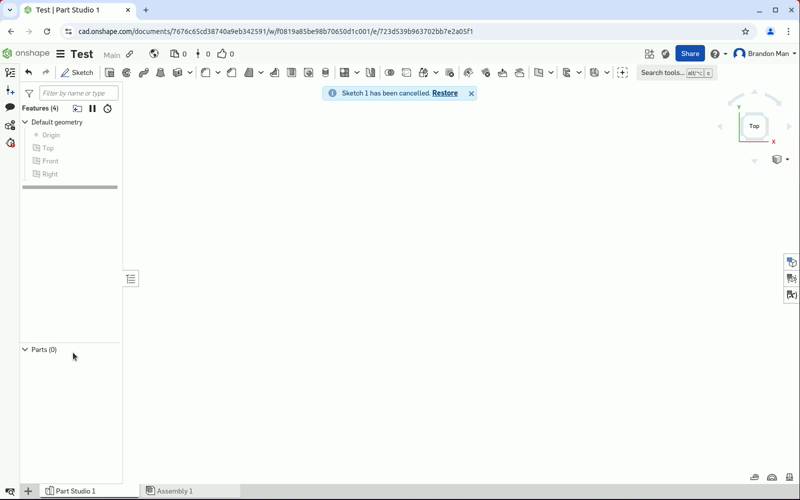
key(y)
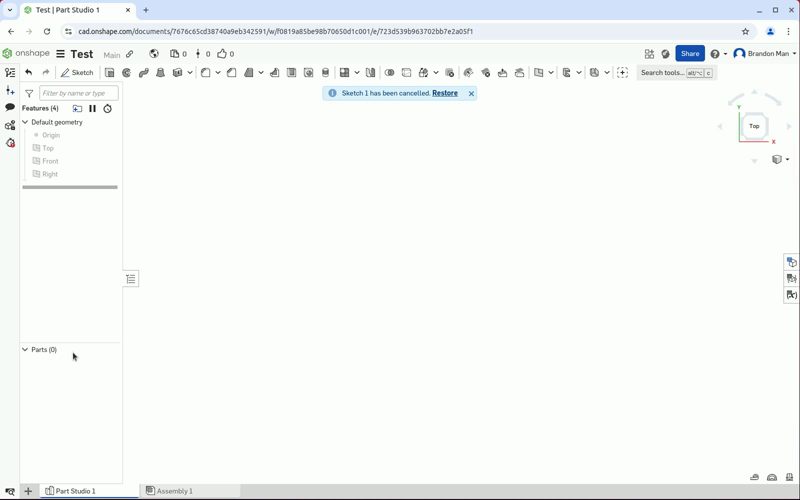
key(shift+p)
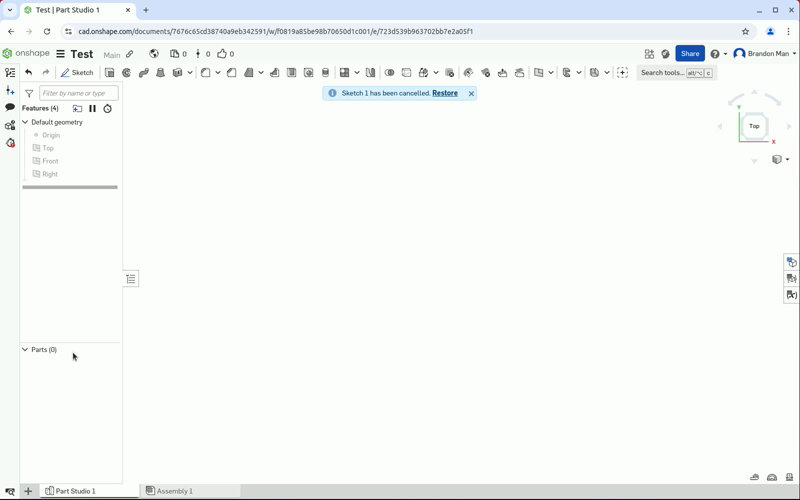
key(space)
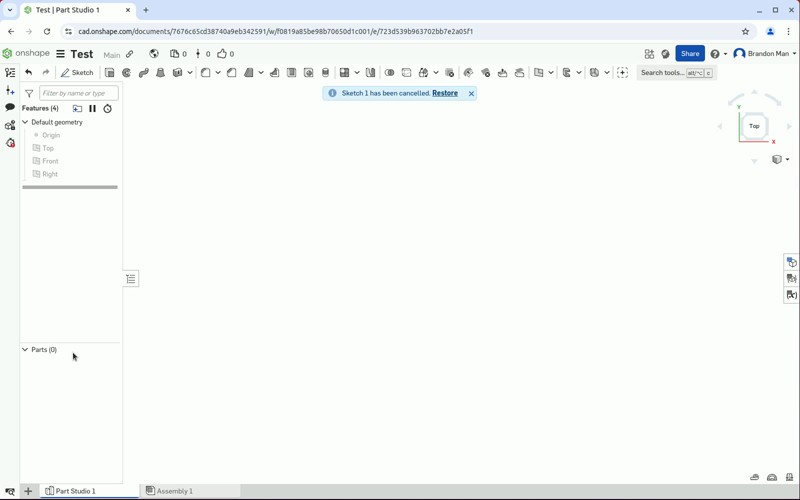
key_down(shift)
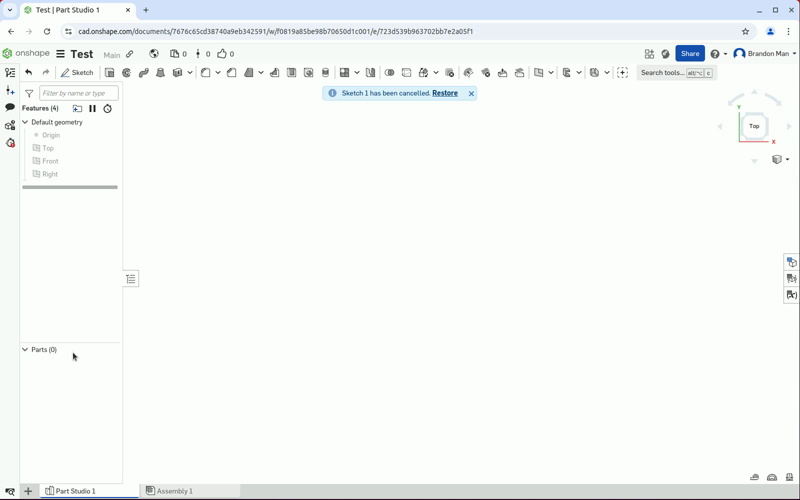
key(up)
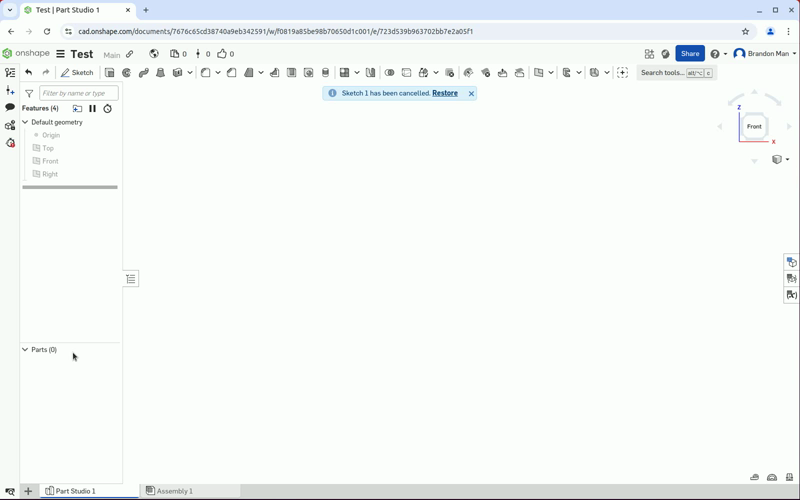
key_up(shift)
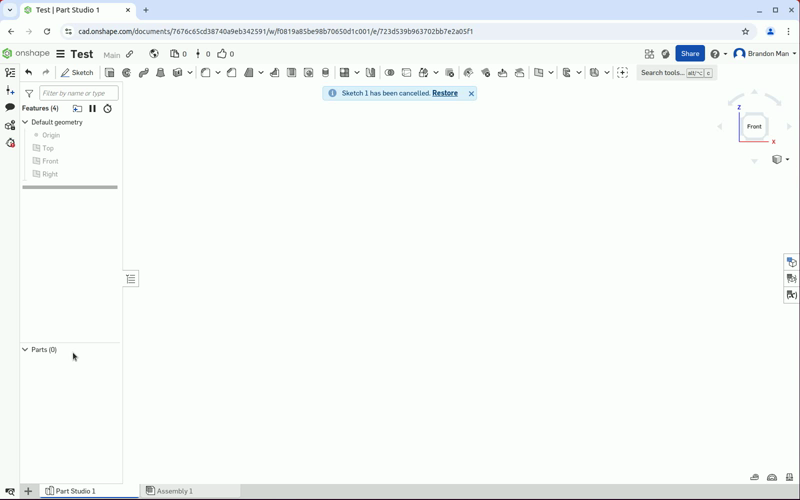
mouse_move(73, 352)
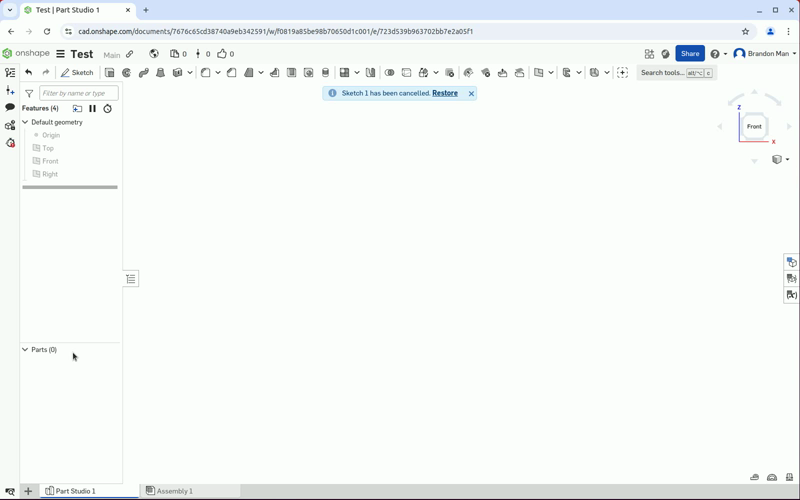
key(shift+y)
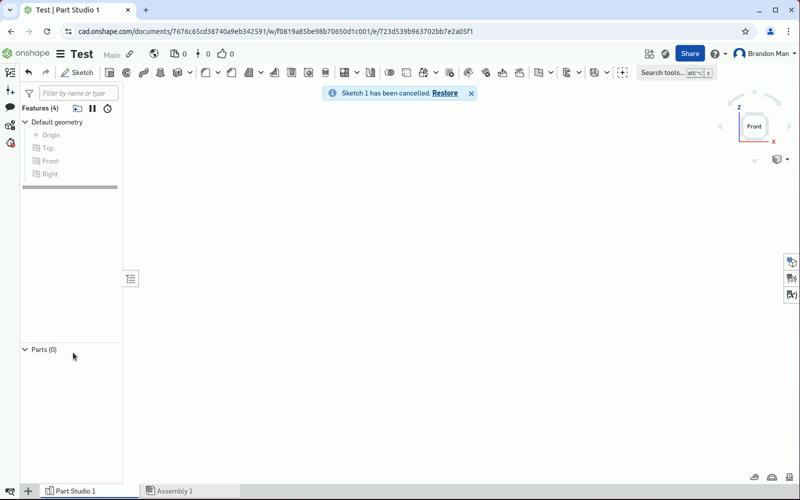
key(shift+s)
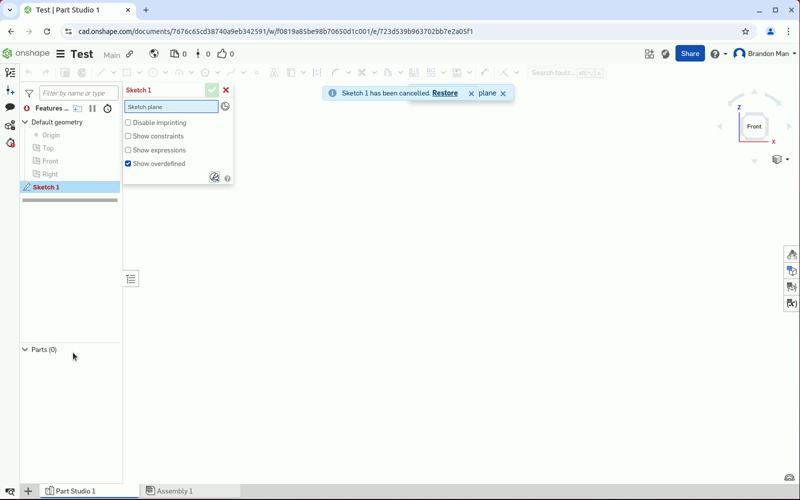
mouse_move(73, 163)
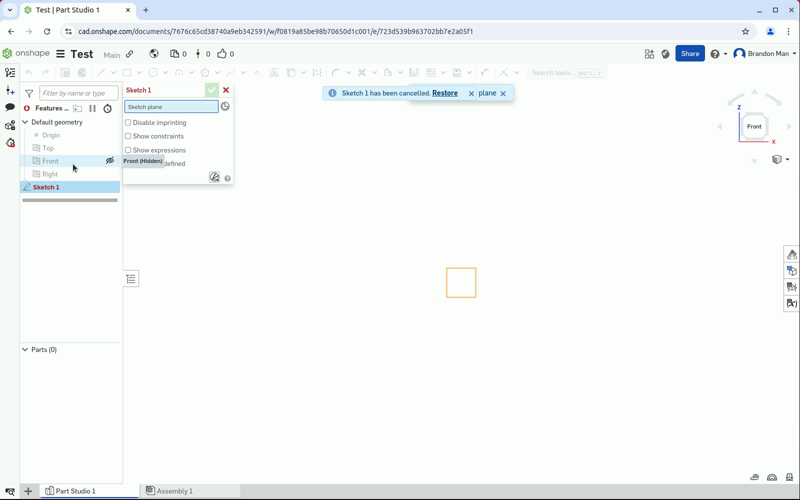
click(73, 163)
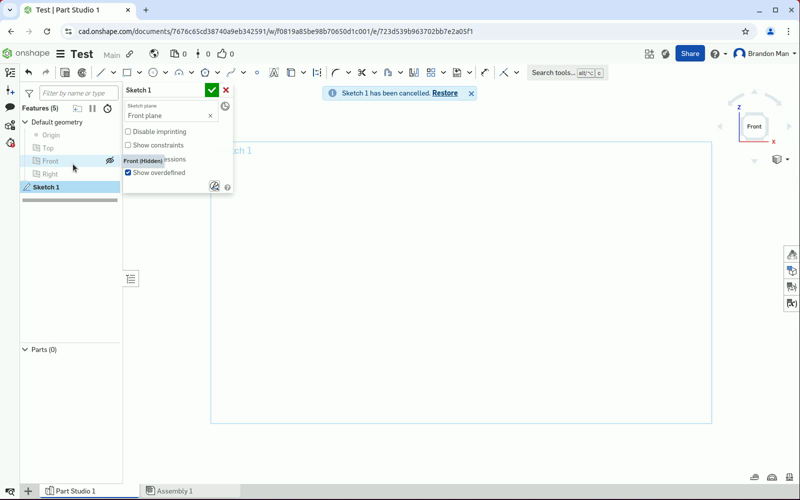
mouse_move(73, 352)
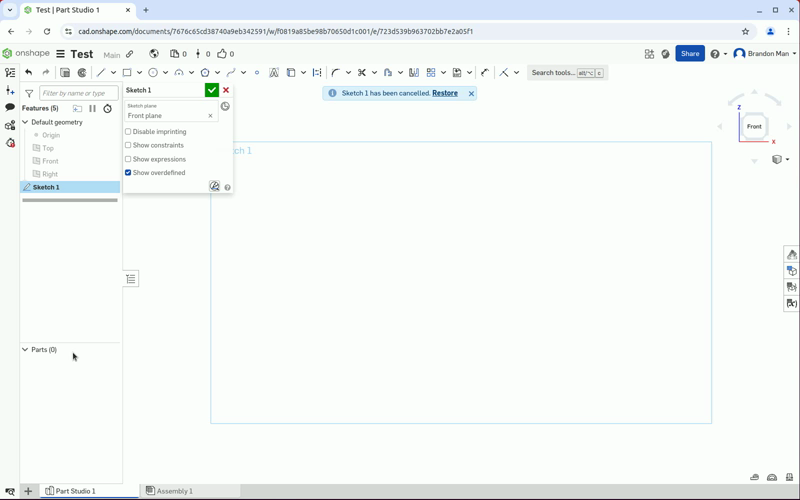
key(y)
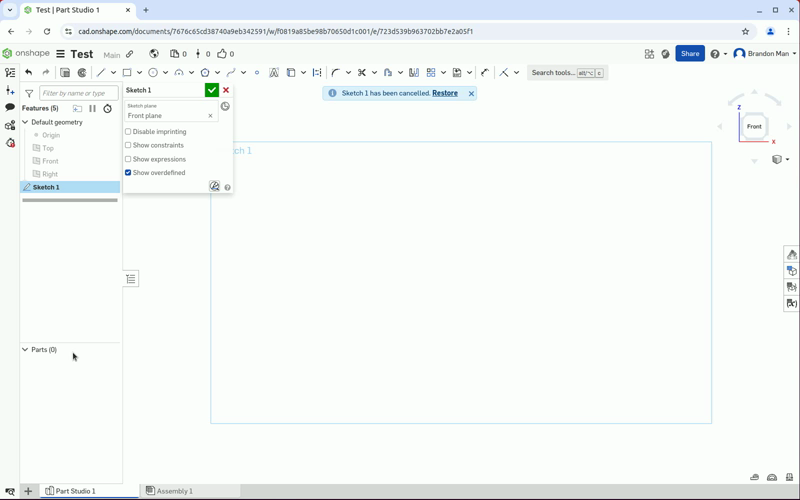
key(l)
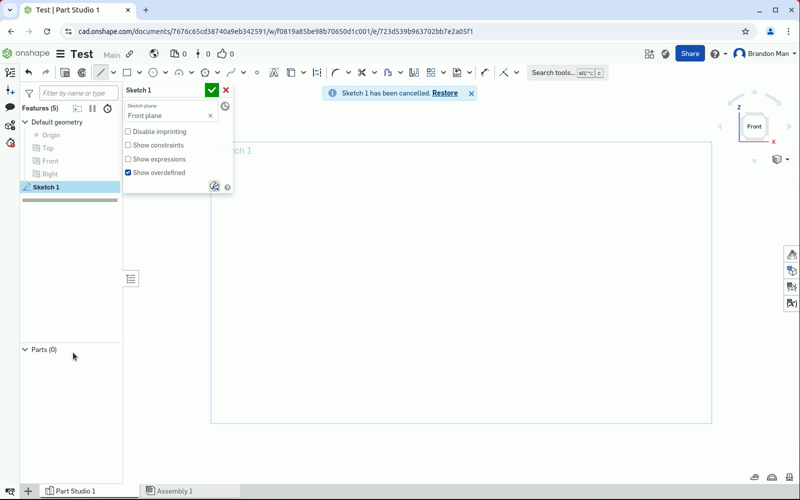
key_down(shift)
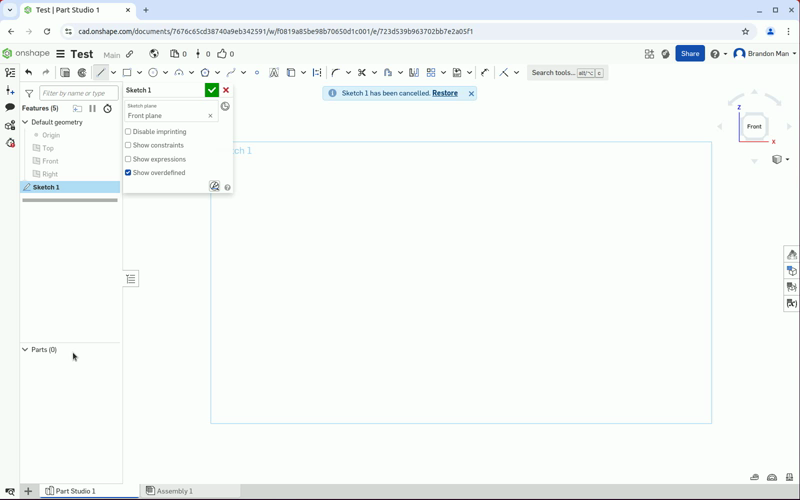
mouse_move(390, 305)
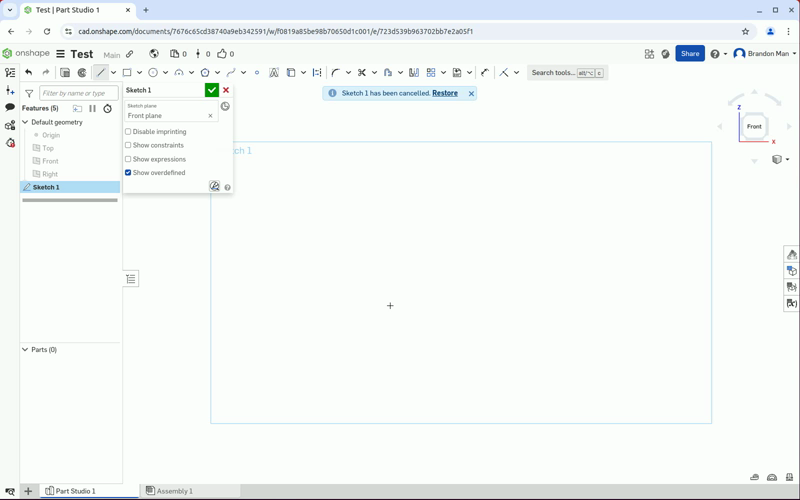
click(390, 305)
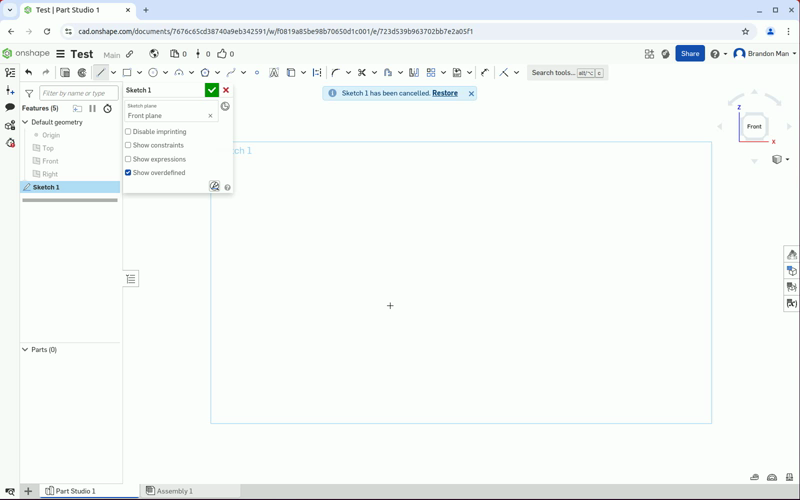
key_up(shift)
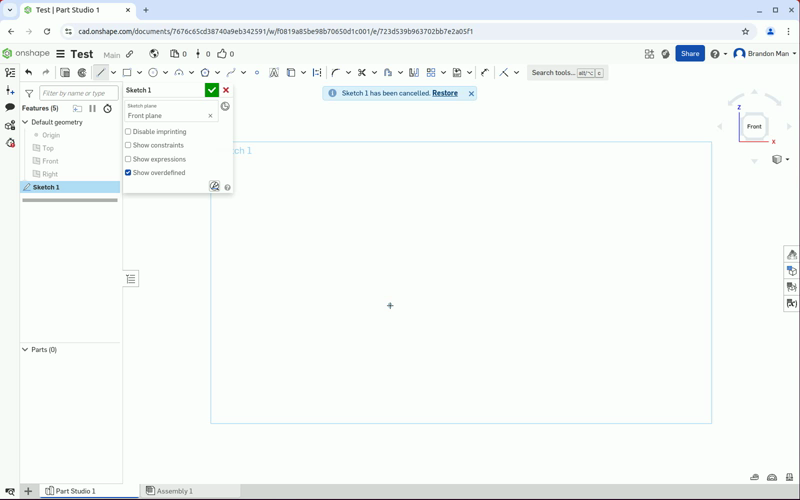
key_down(shift)
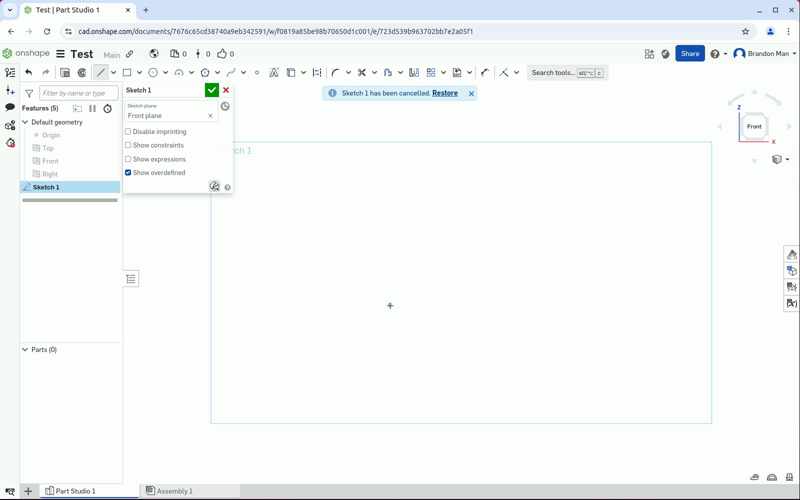
mouse_move(528, 305)
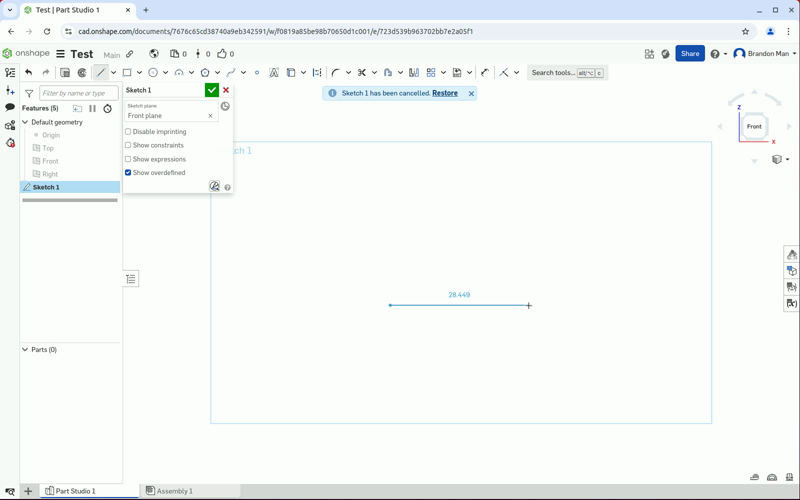
click(528, 305)
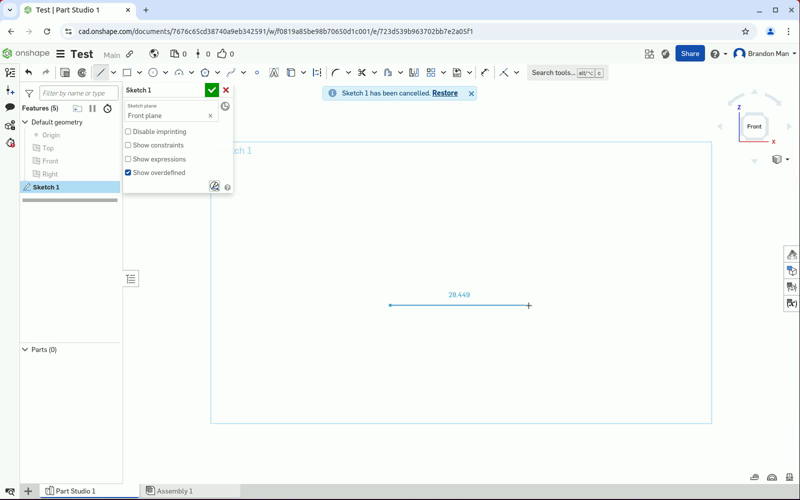
key_up(shift)
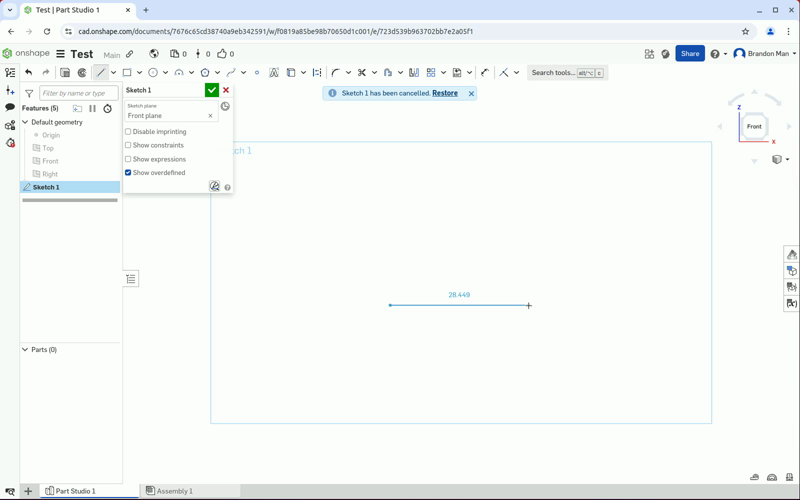
key_down(shift)
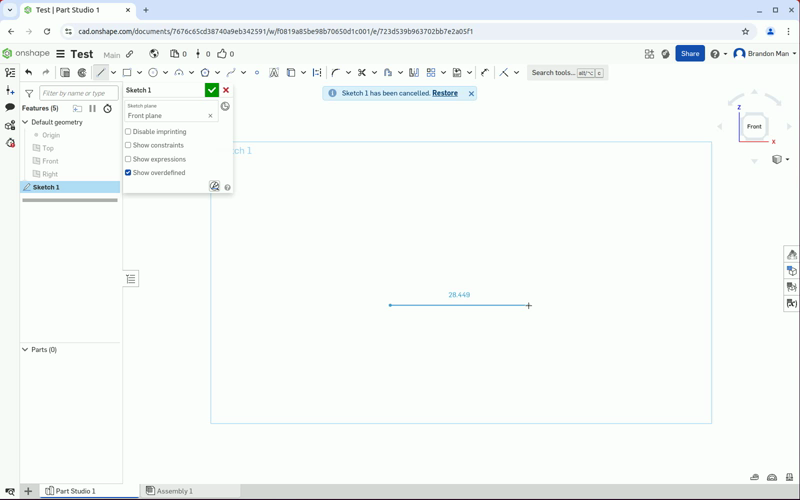
mouse_move(558, 305)
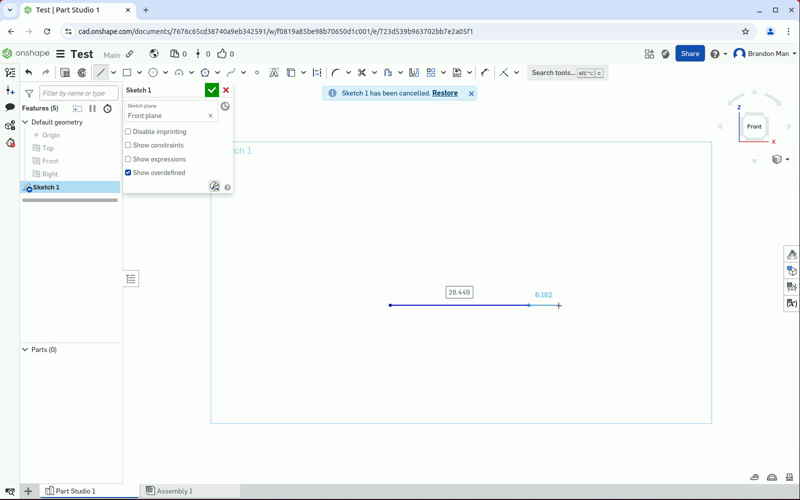
mouse_move(528, 268)
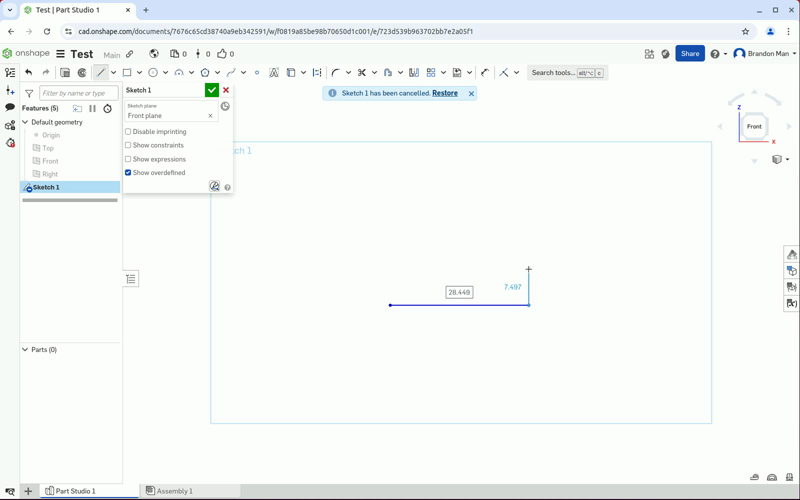
click(528, 268)
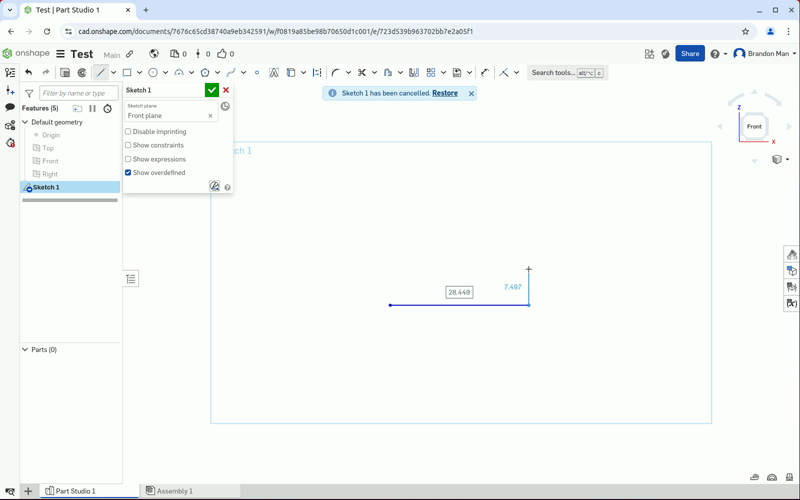
key_up(shift)
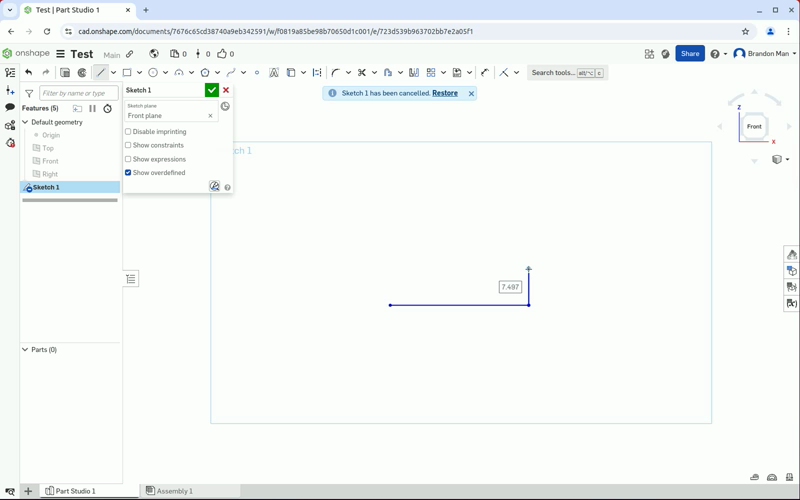
key_down(shift)
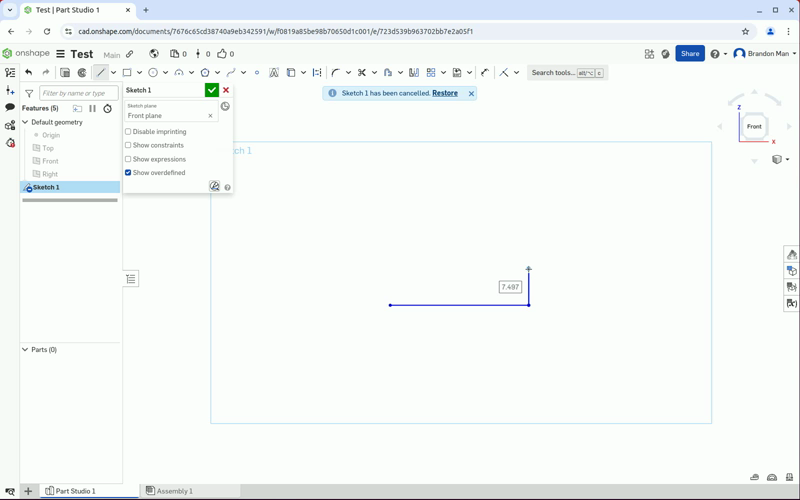
mouse_move(390, 268)
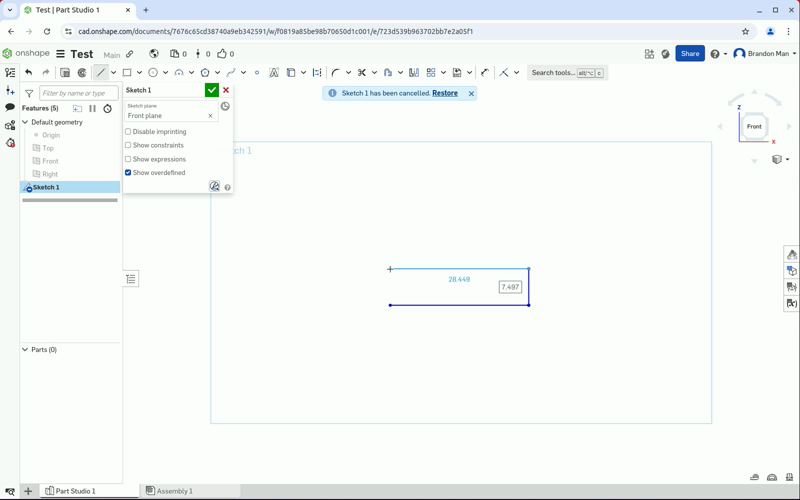
click(390, 268)
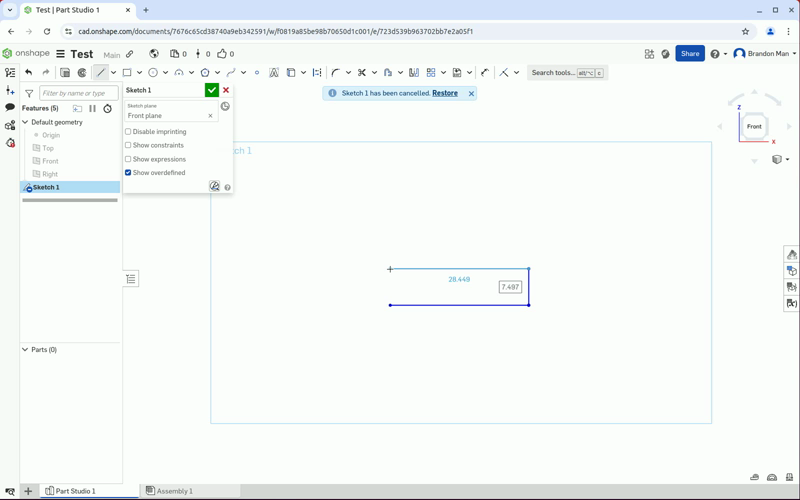
key_up(shift)
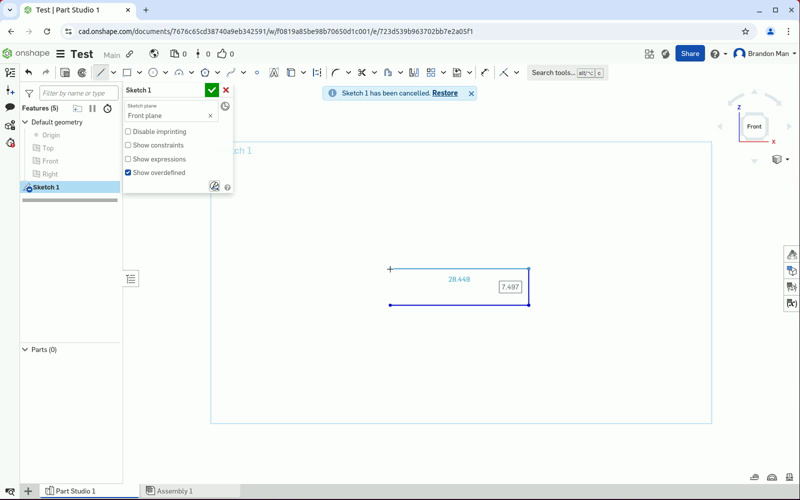
mouse_move(420, 268)
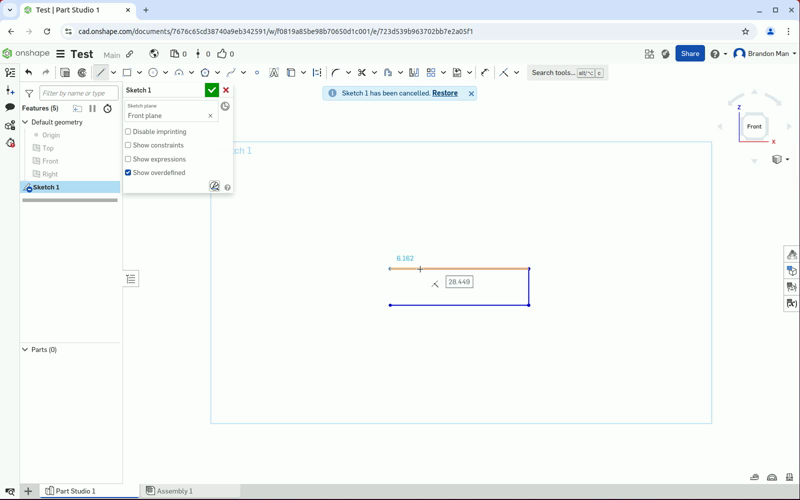
key_down(shift)
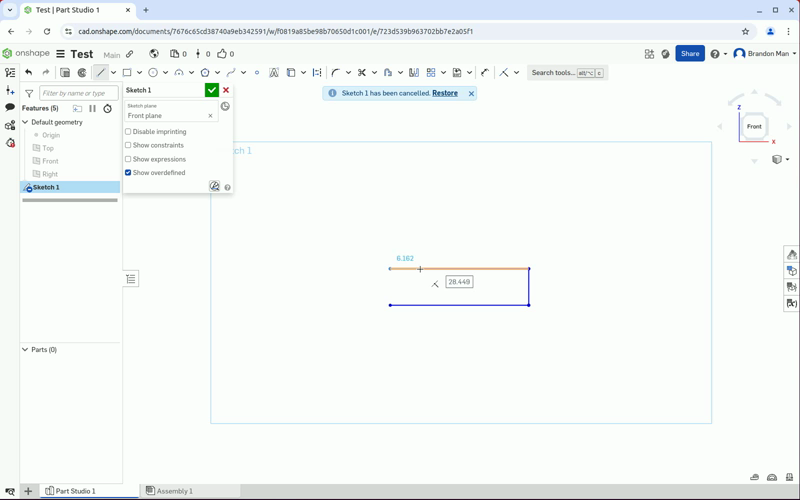
mouse_move(390, 305)
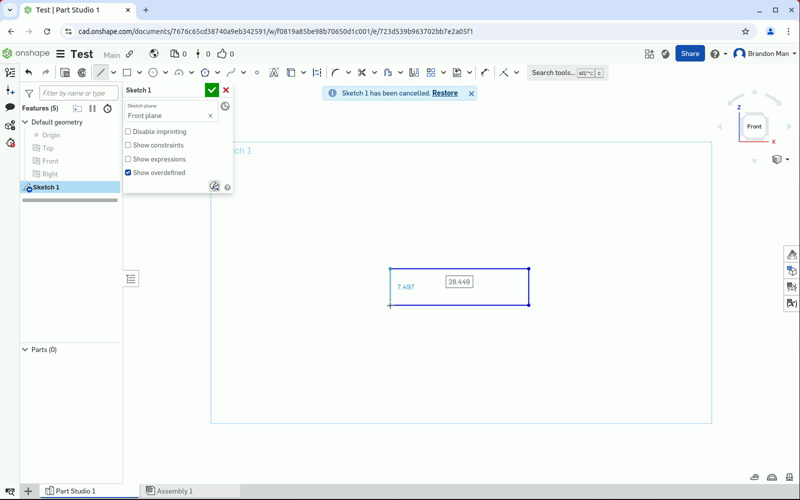
key_up(shift)
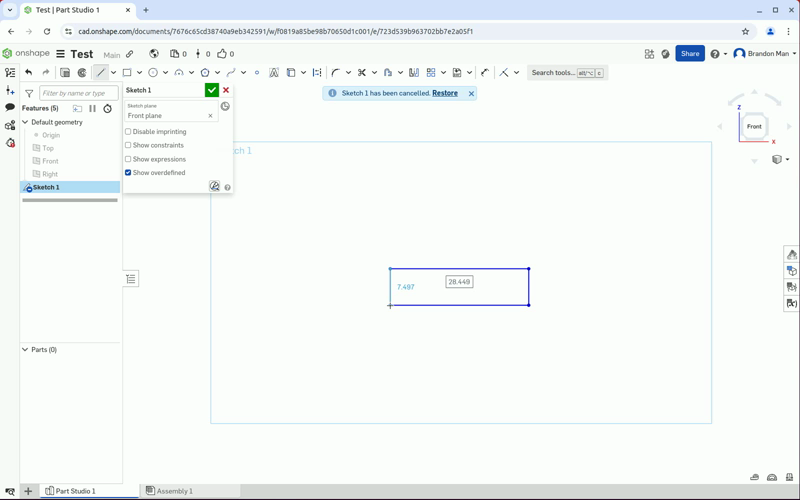
click(390, 305)
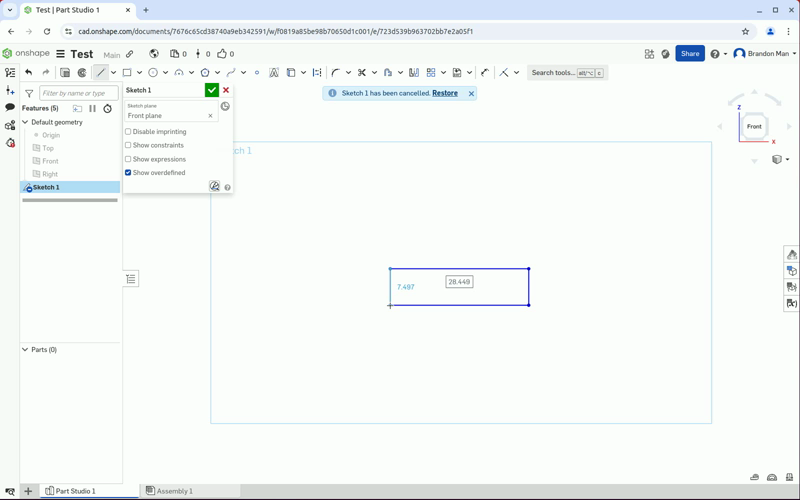
key(esc)
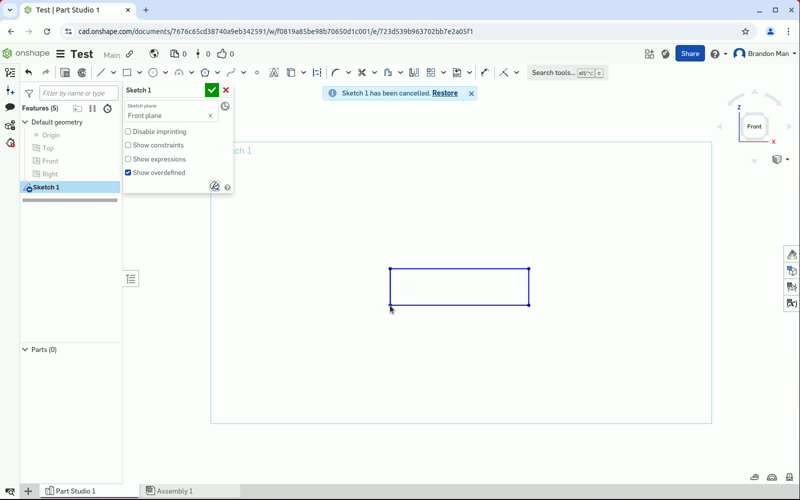
mouse_move(465, 289)
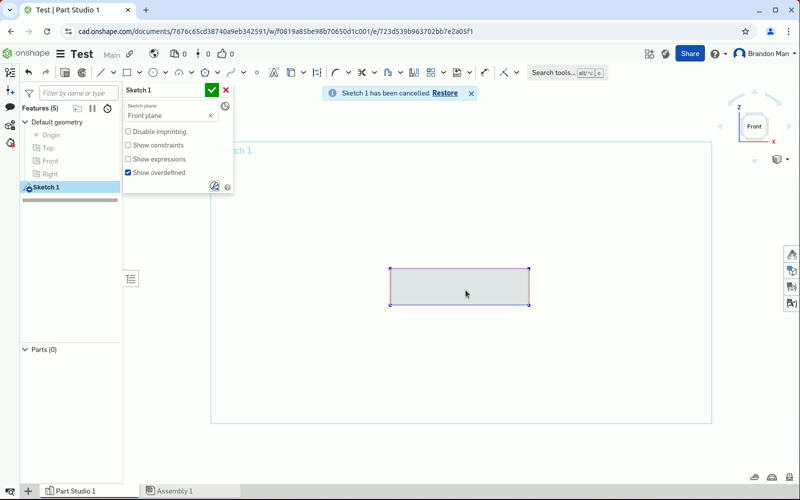
click(465, 289)
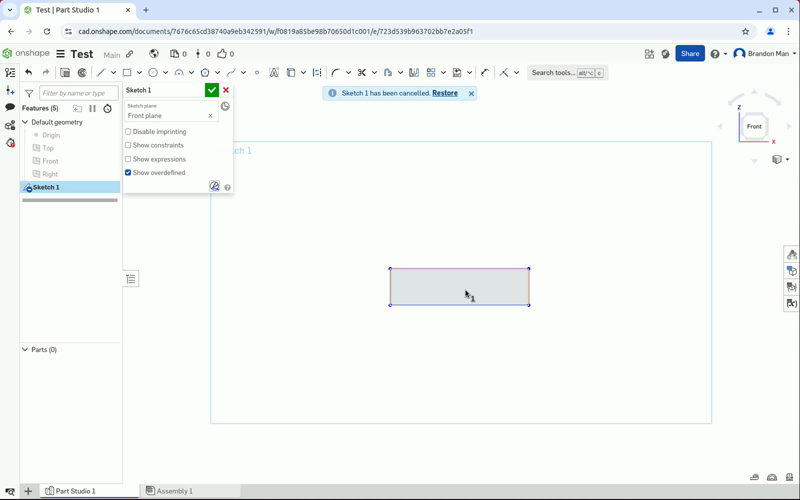
mouse_move(73, 352)
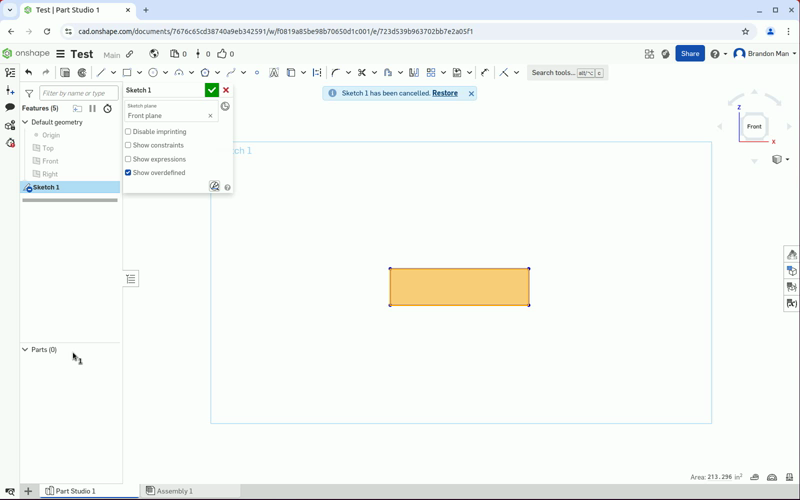
key(shift+y)
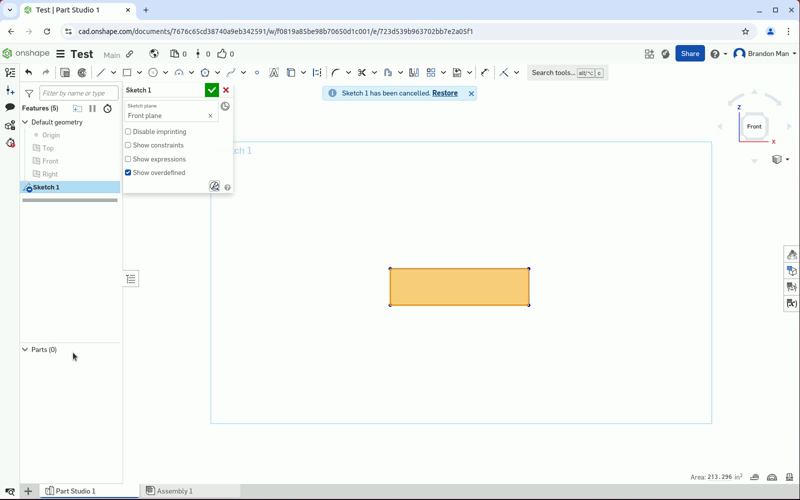
key(shift+e)
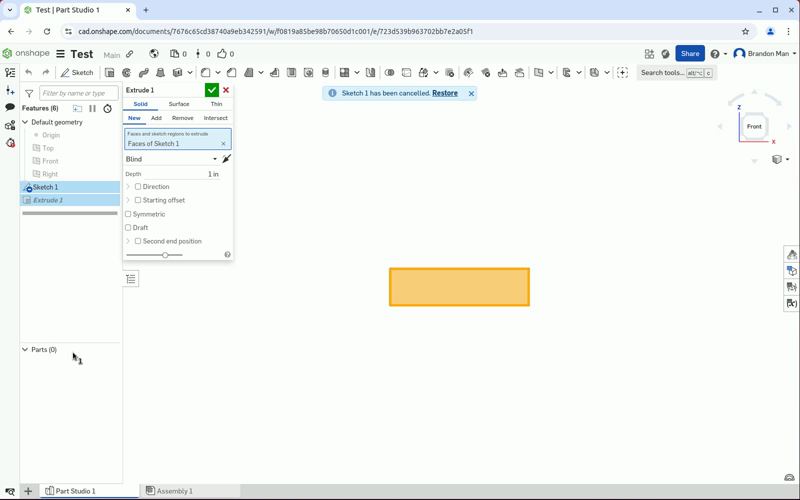
mouse_move(143, 106)
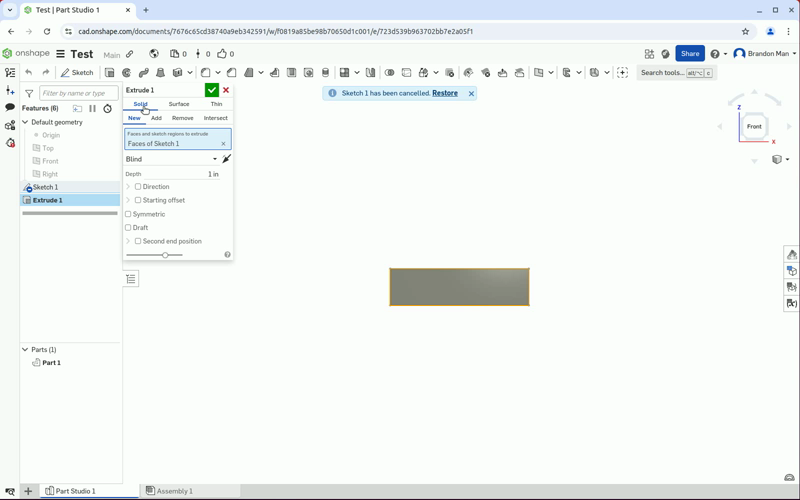
click(143, 106)
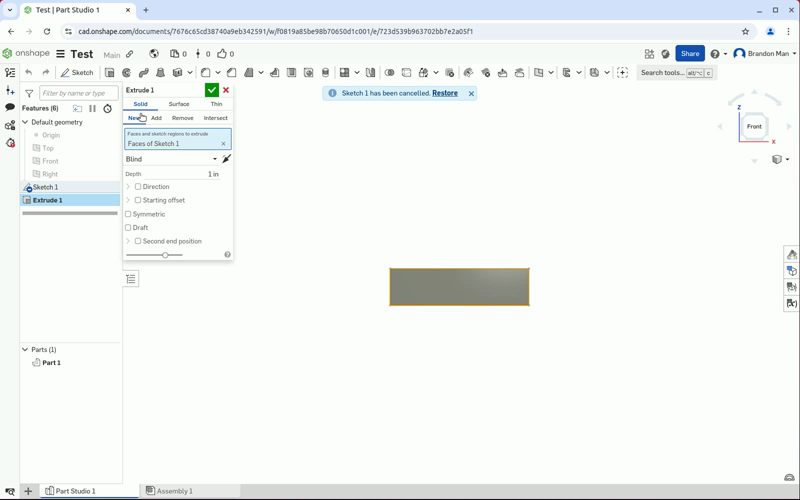
mouse_move(137, 120)
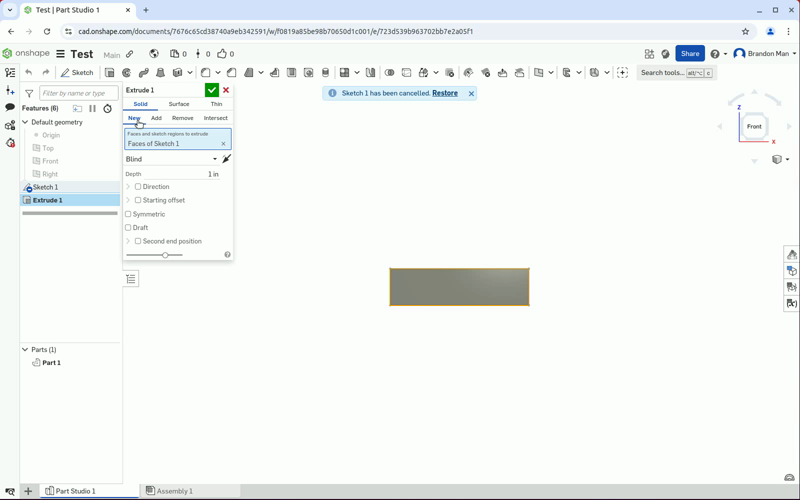
click(137, 120)
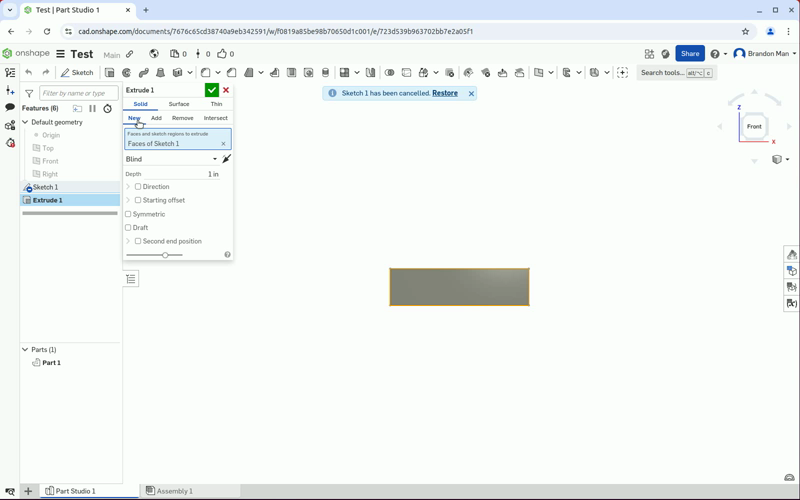
key(tab, 4)
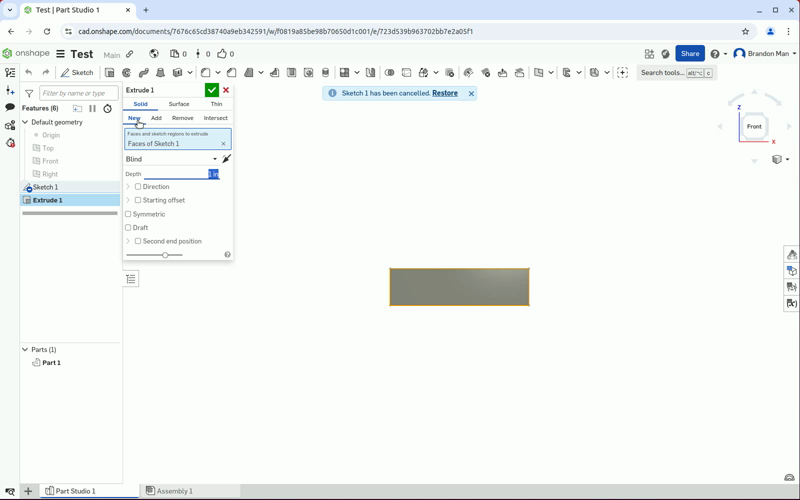
text(3.129)
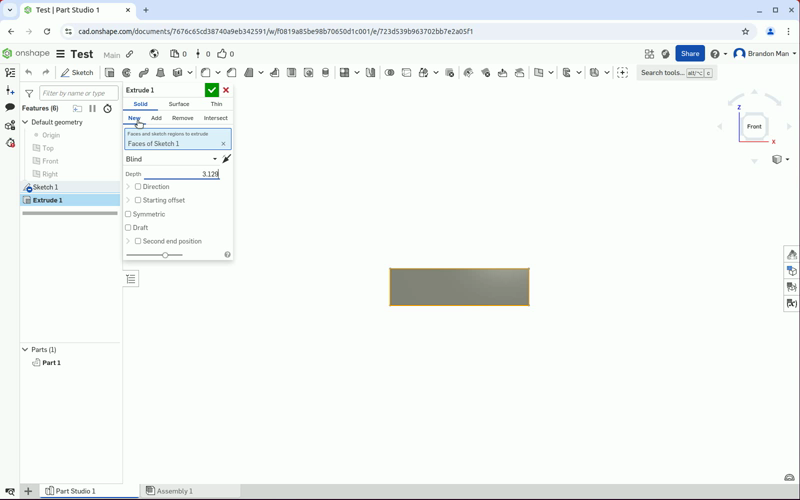
key(enter)
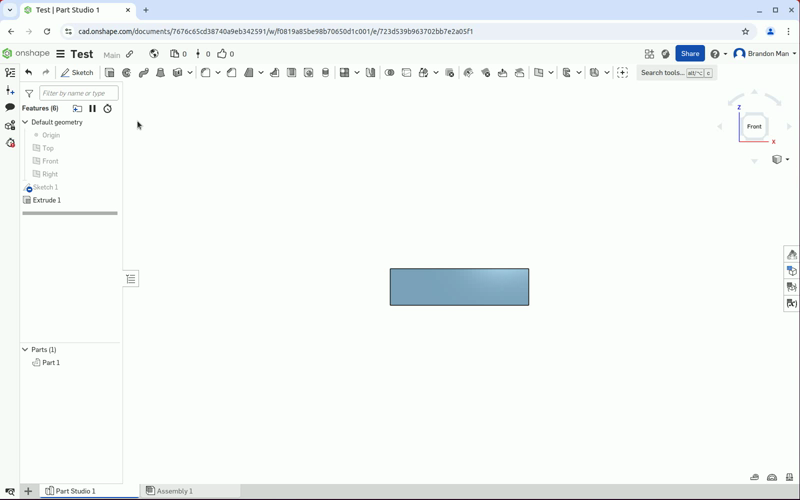
key(shift+h)
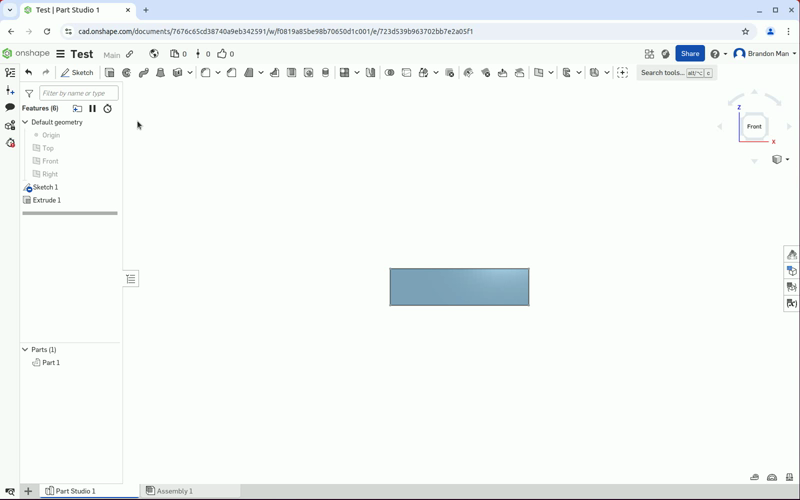
key(shift+h)
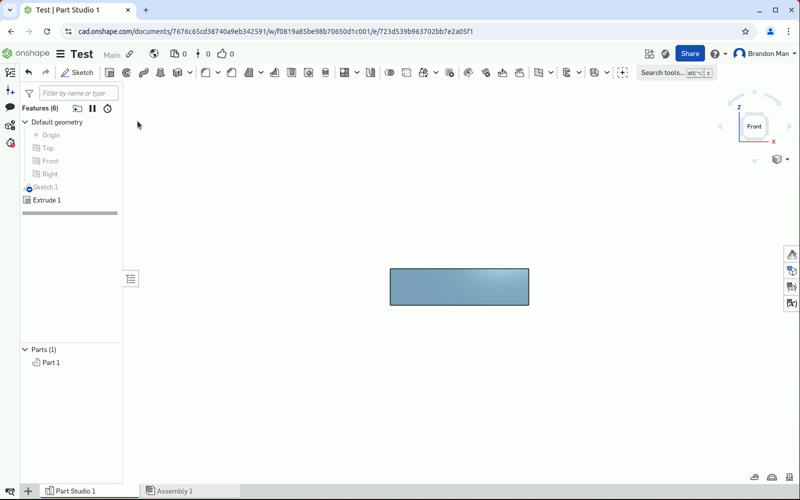
mouse_move(73, 189)
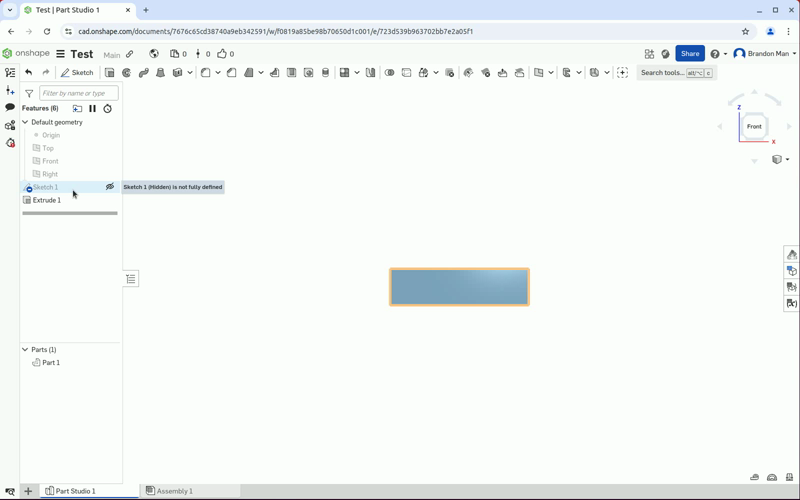
click(73, 189)
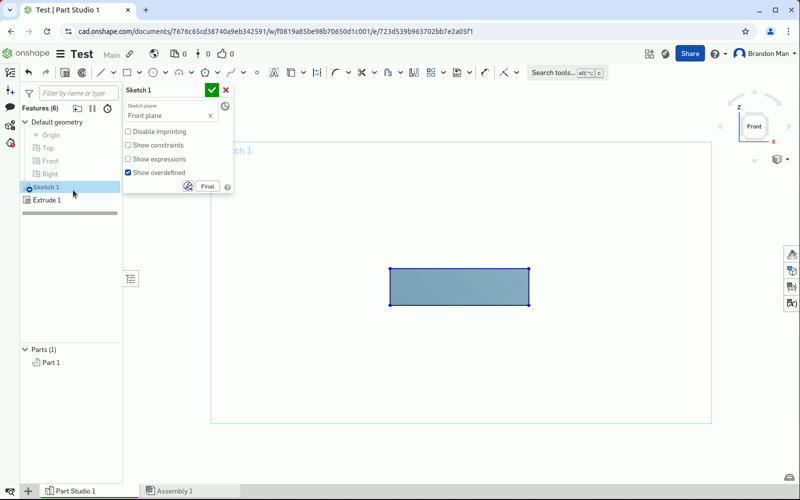
mouse_move(229, 92)
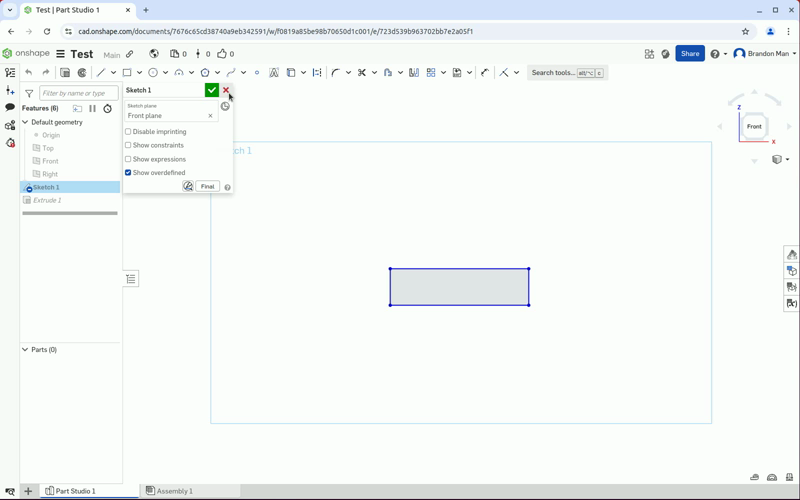
click(229, 92)
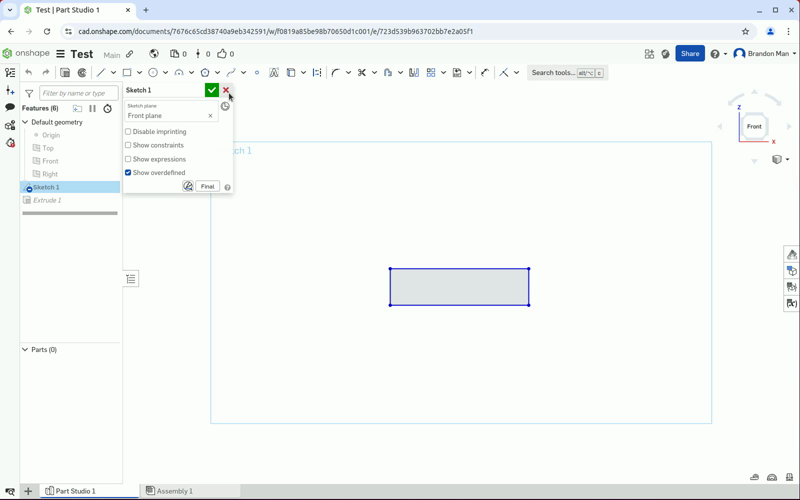
key(shift+s)
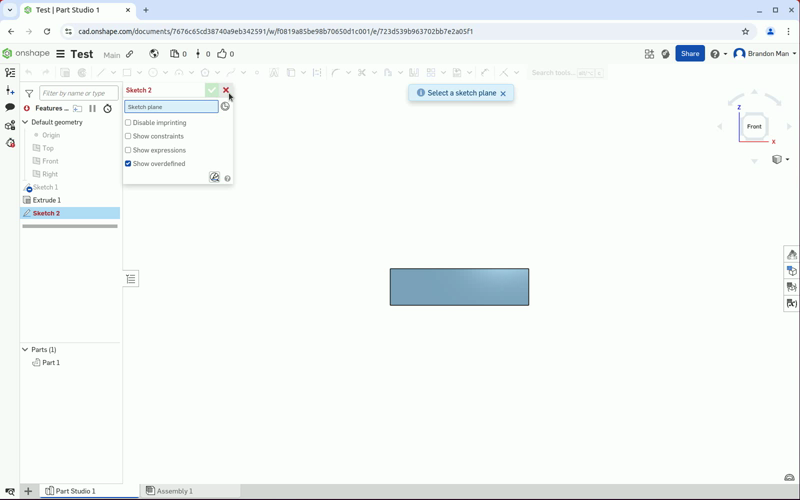
mouse_move(73, 163)
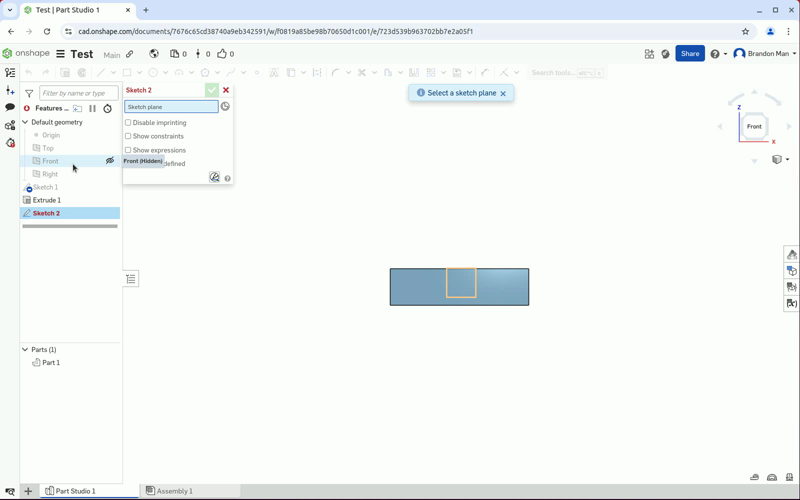
click(73, 163)
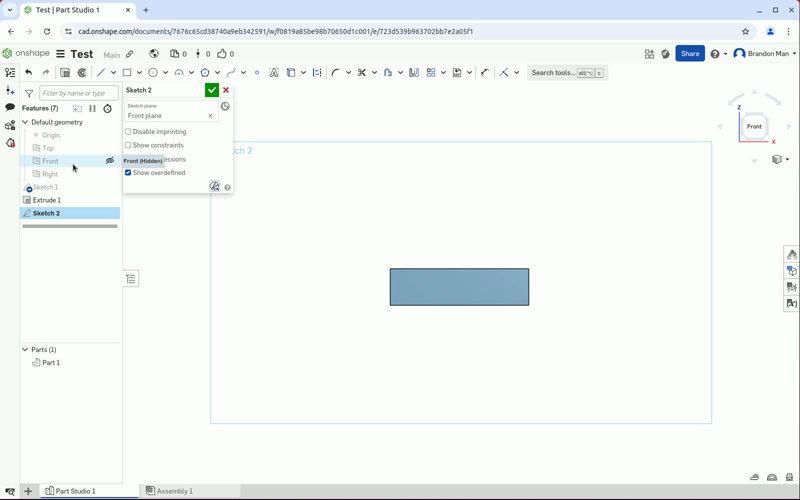
mouse_move(73, 352)
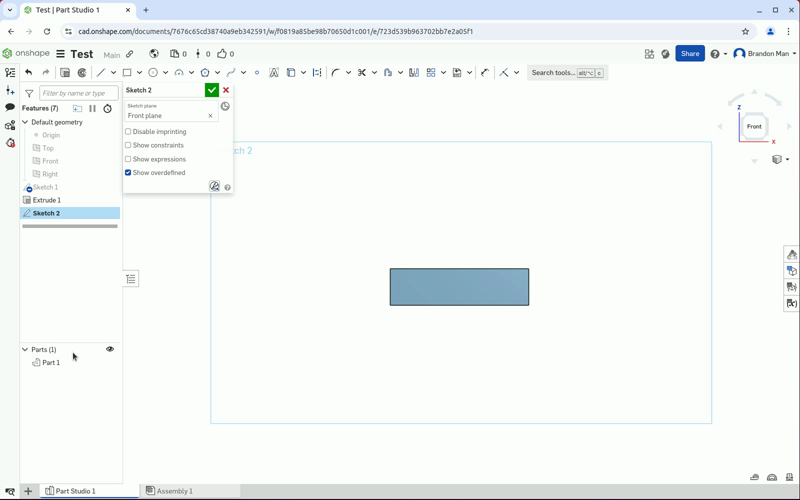
key(y)
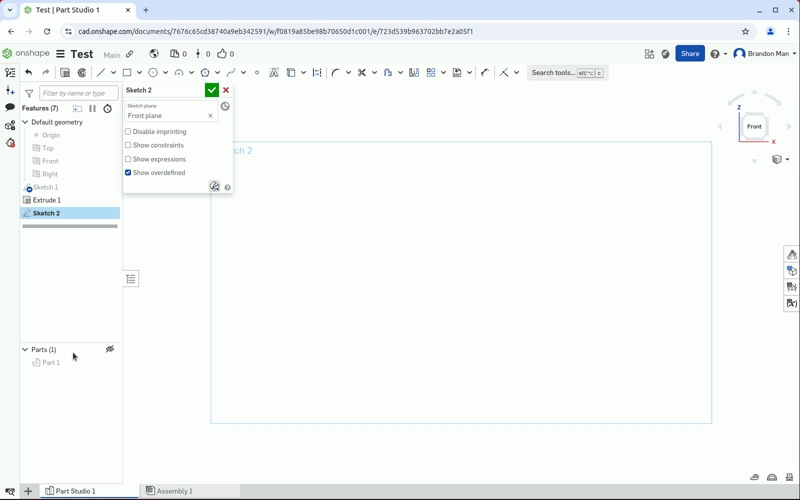
key(l)
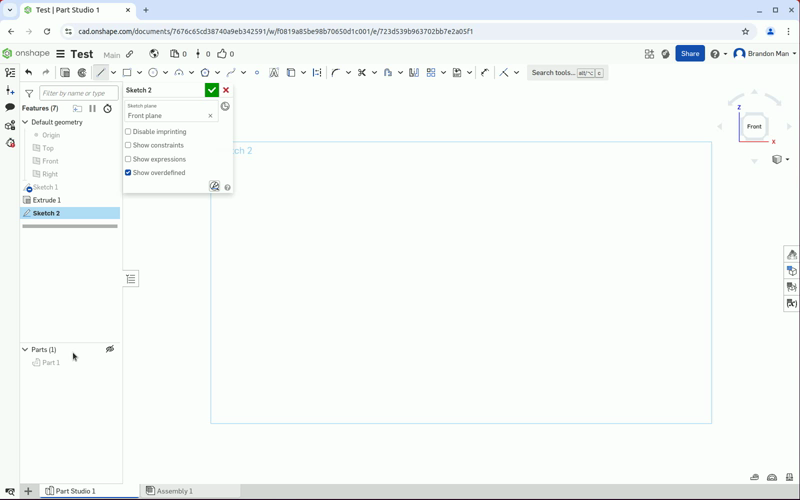
key_down(shift)
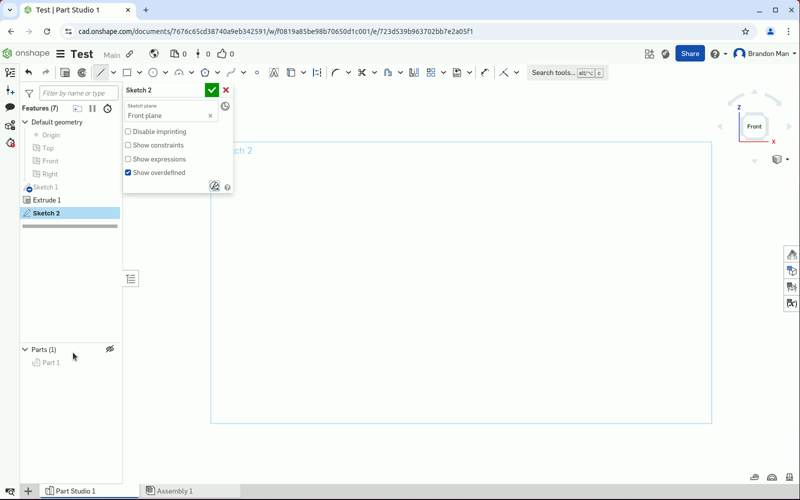
mouse_move(540, 253)
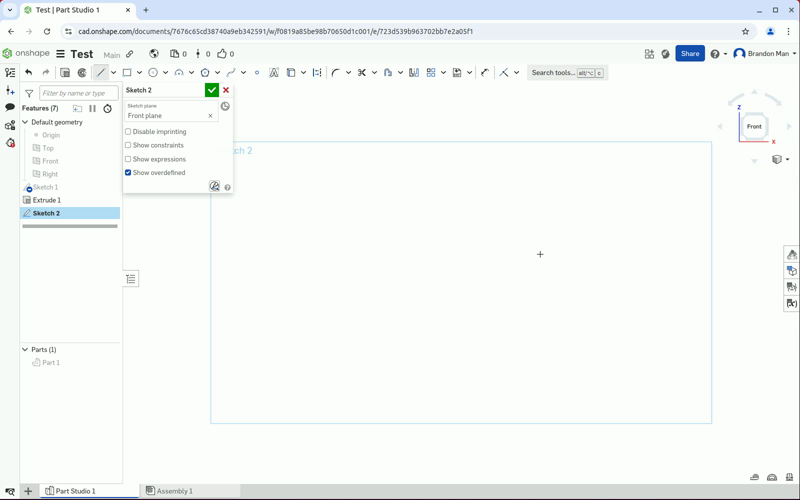
click(540, 253)
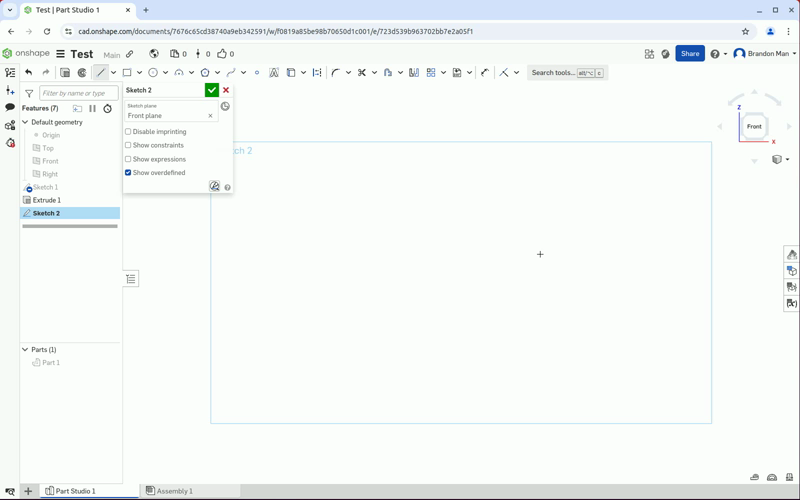
key_up(shift)
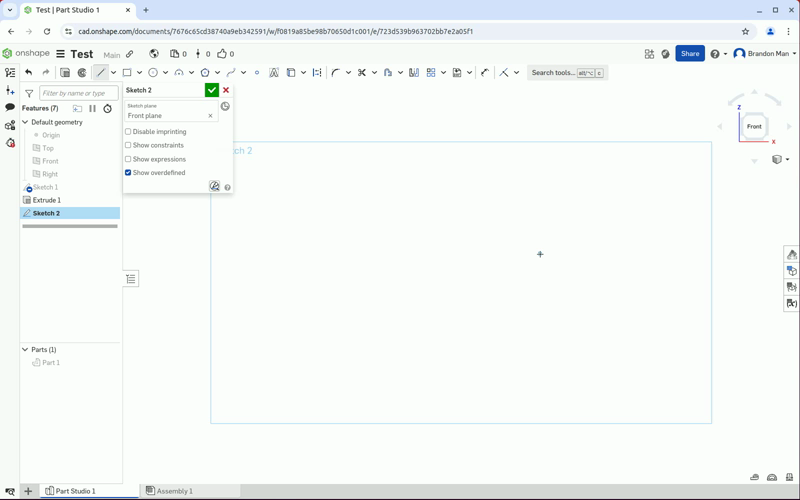
key_down(shift)
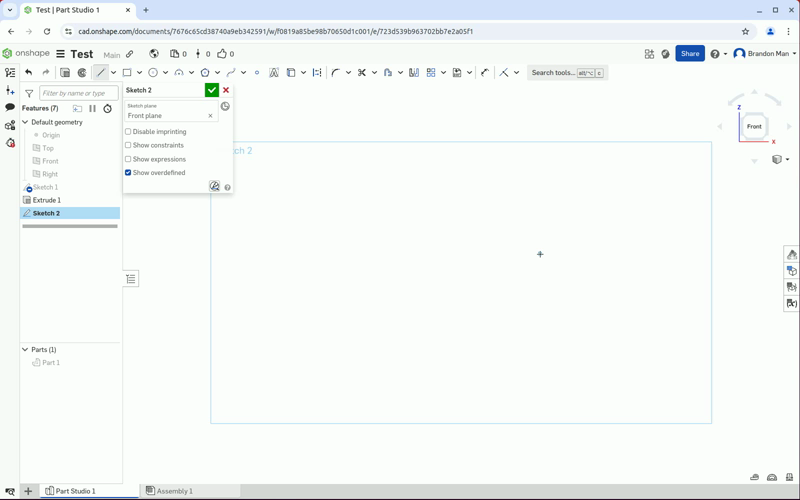
mouse_move(570, 253)
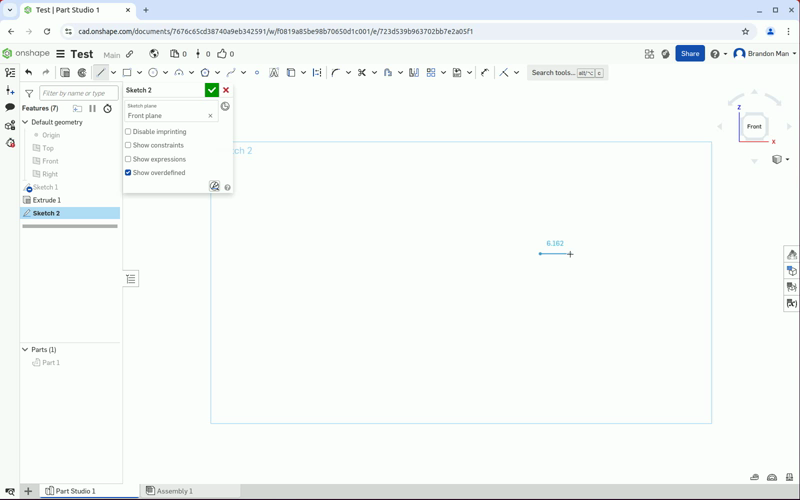
mouse_move(574, 253)
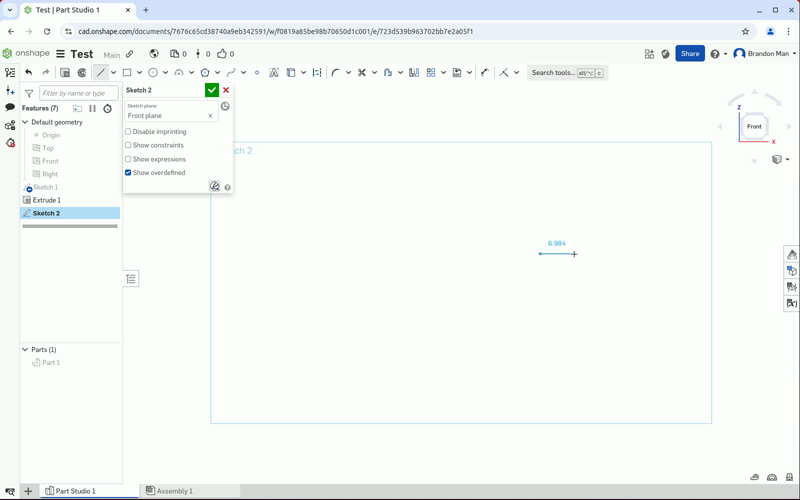
click(574, 253)
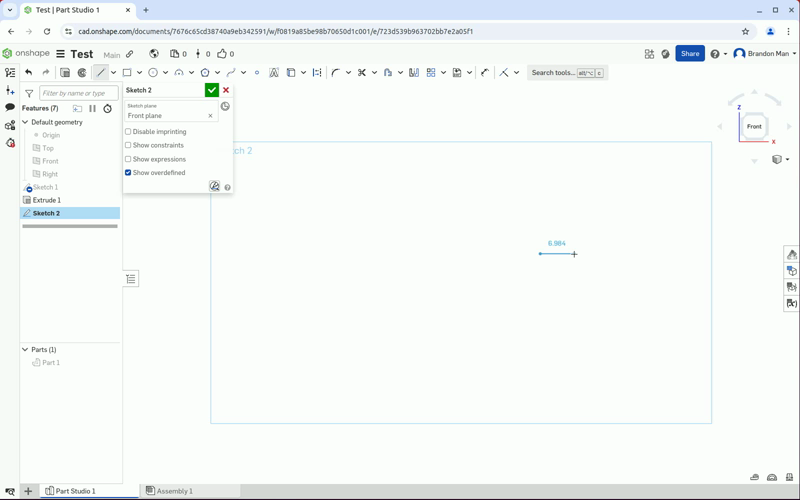
key_up(shift)
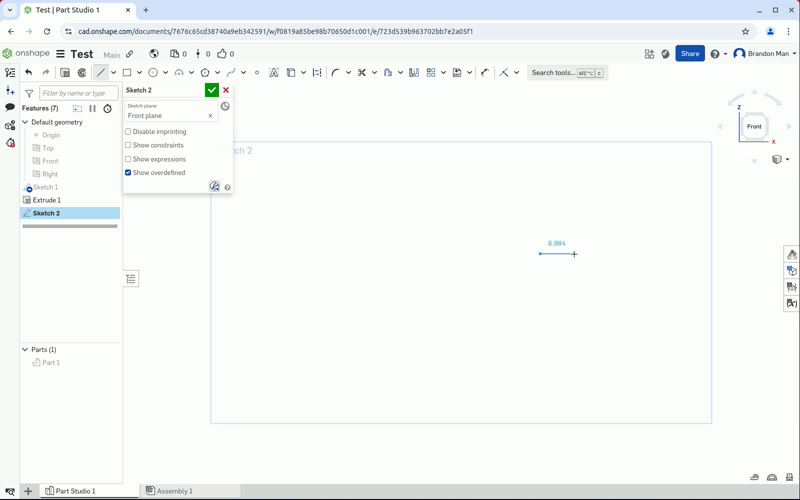
key_down(shift)
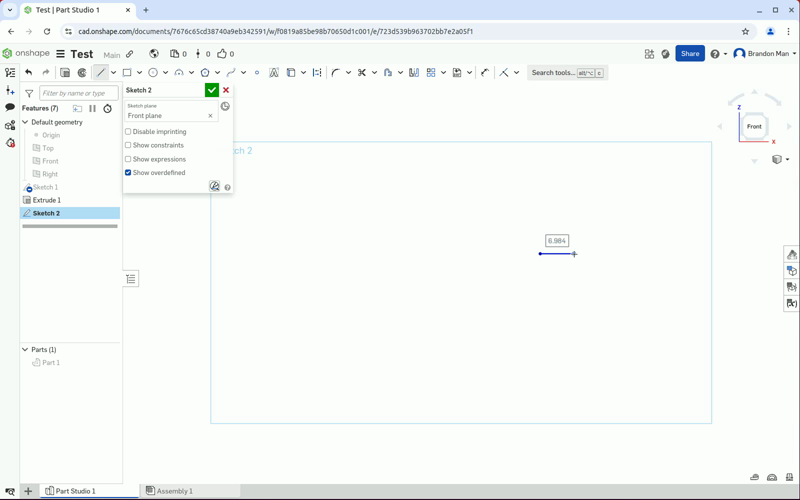
mouse_move(589, 253)
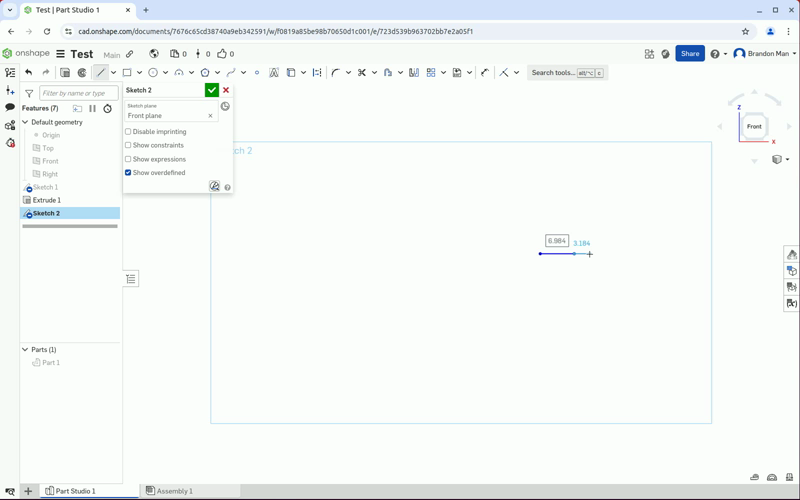
mouse_move(574, 227)
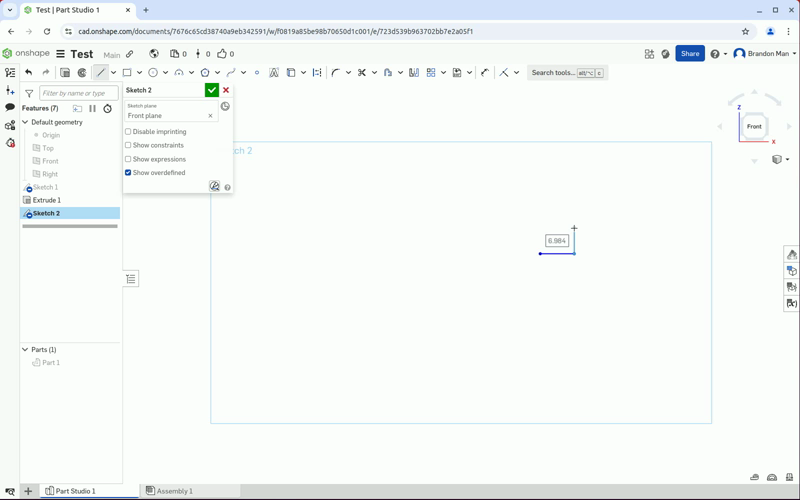
click(574, 227)
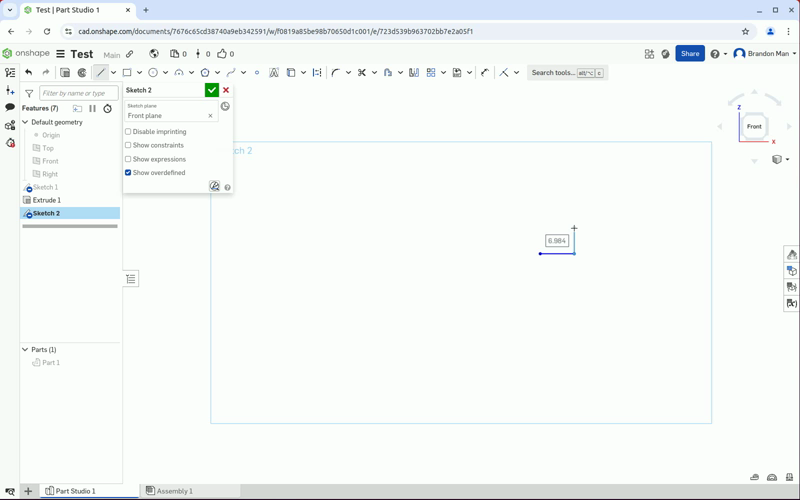
key_up(shift)
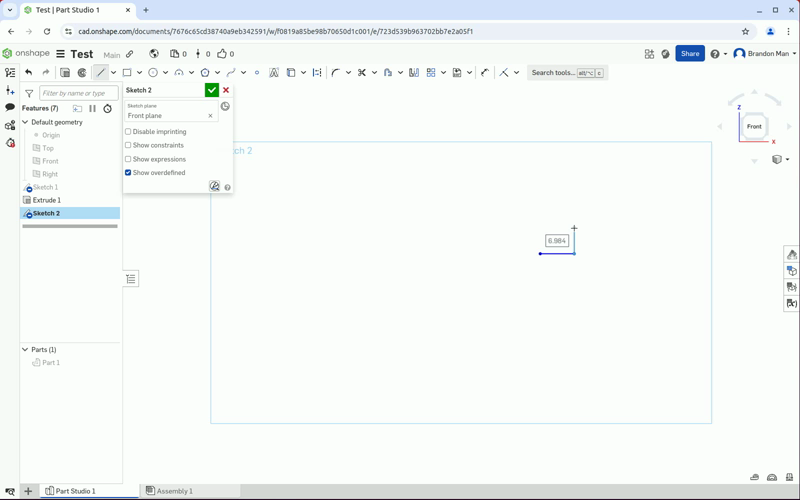
key_down(shift)
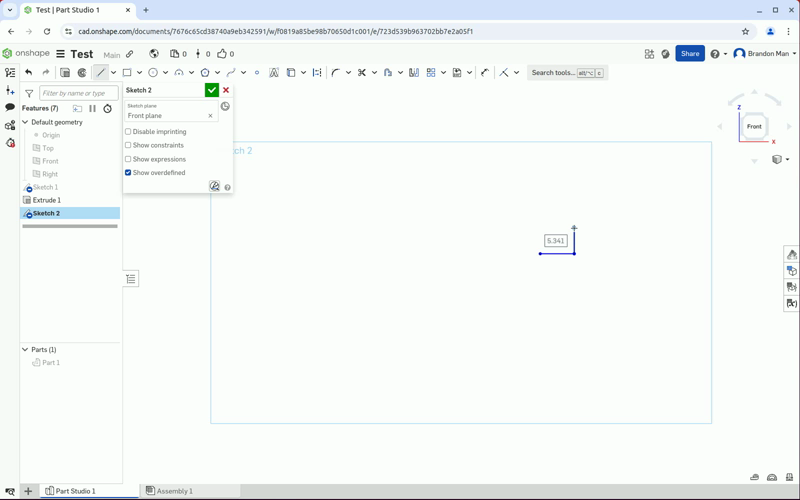
mouse_move(589, 227)
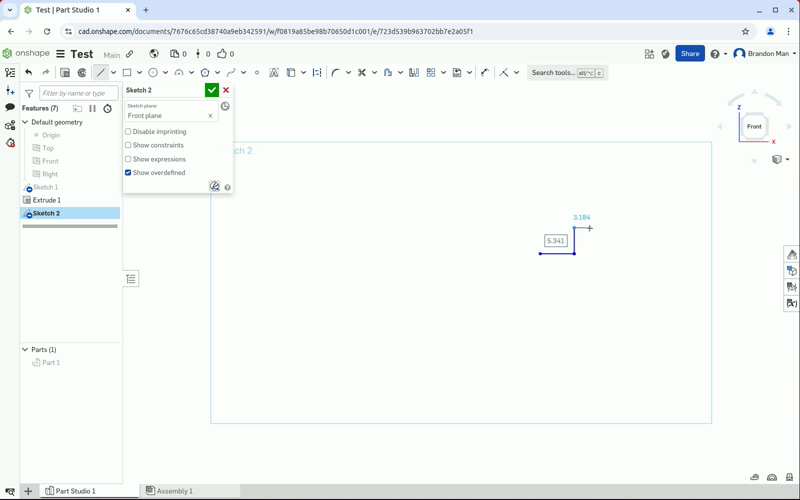
mouse_move(540, 227)
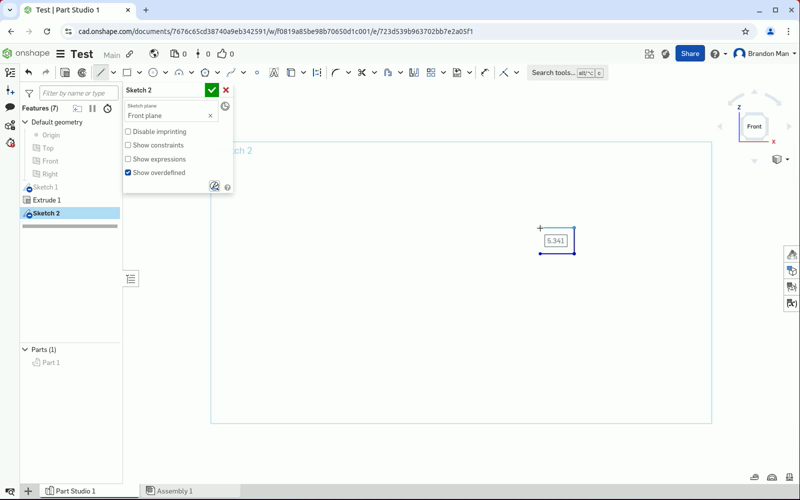
click(540, 227)
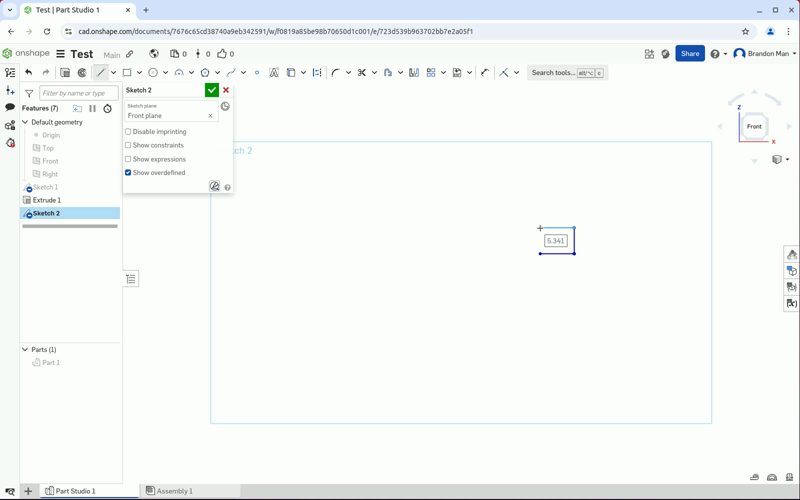
key_up(shift)
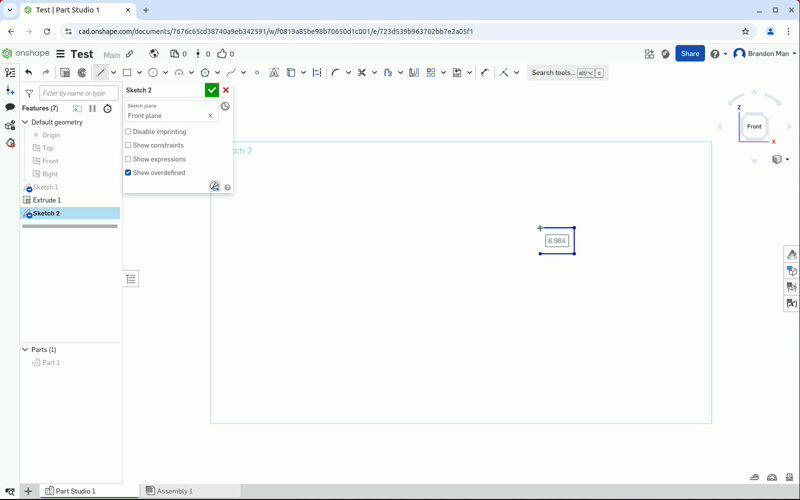
mouse_move(570, 227)
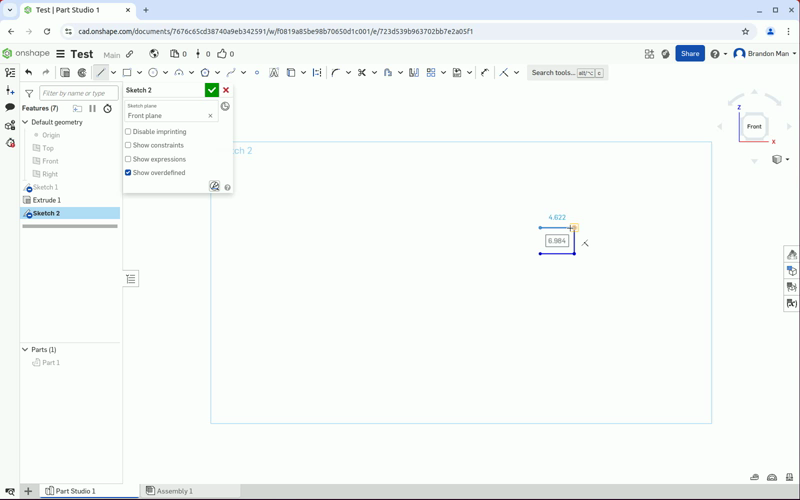
key_down(shift)
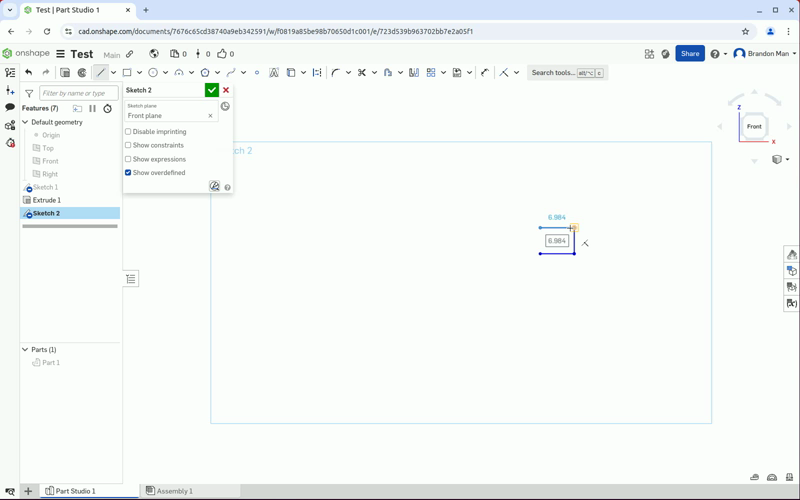
mouse_move(540, 253)
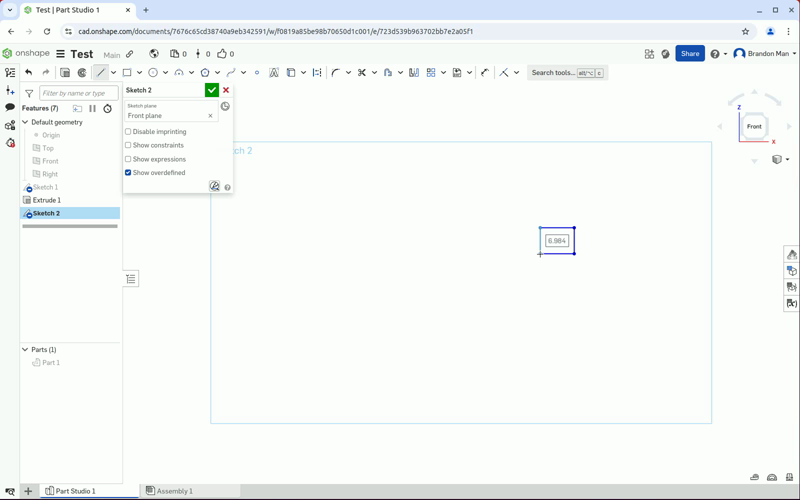
key_up(shift)
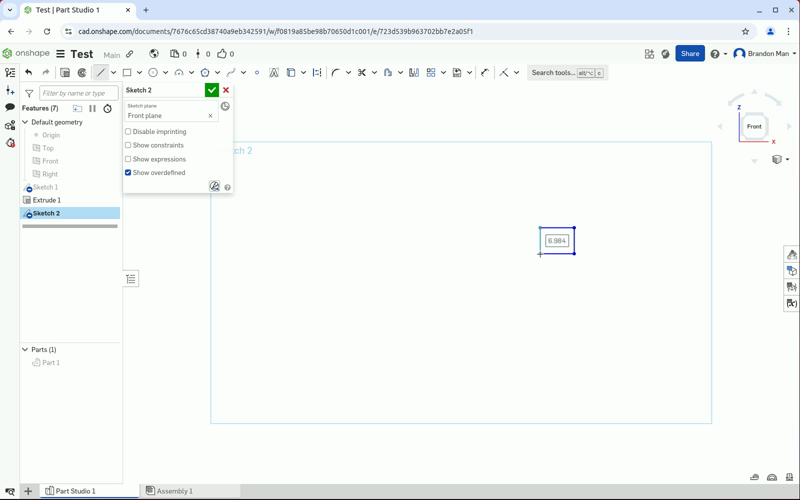
click(540, 253)
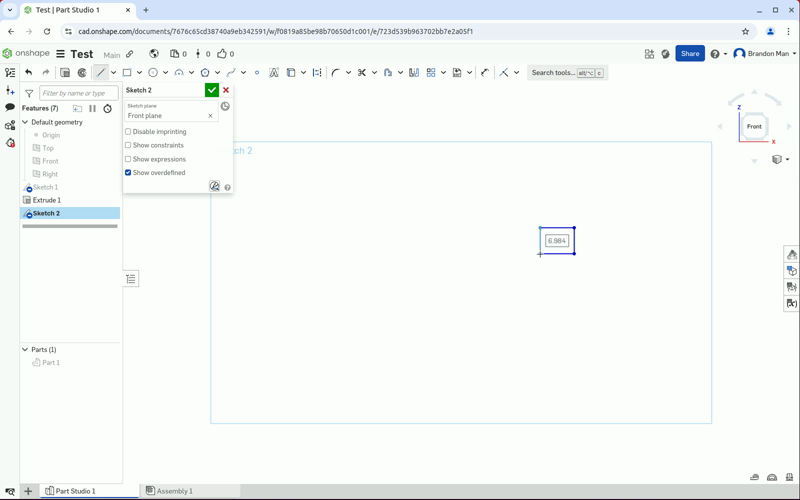
key(esc)
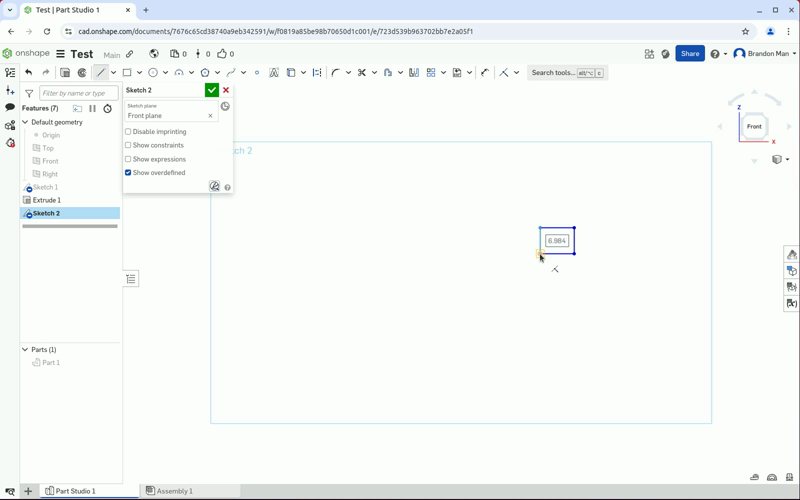
mouse_move(570, 243)
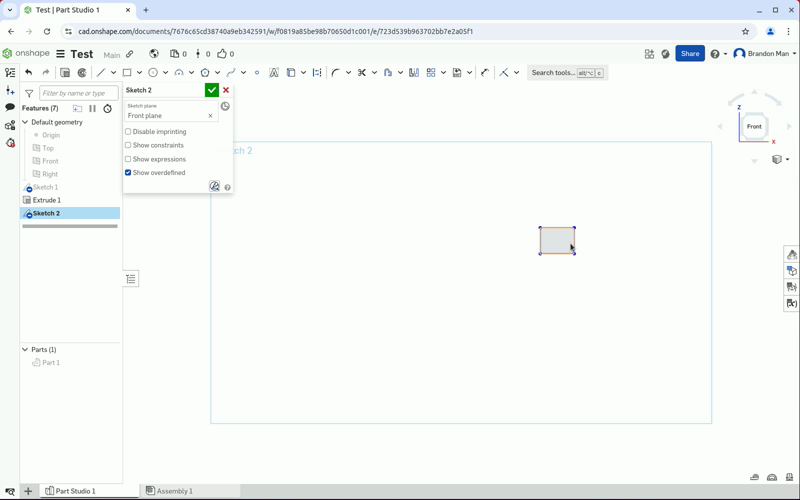
scroll(6)
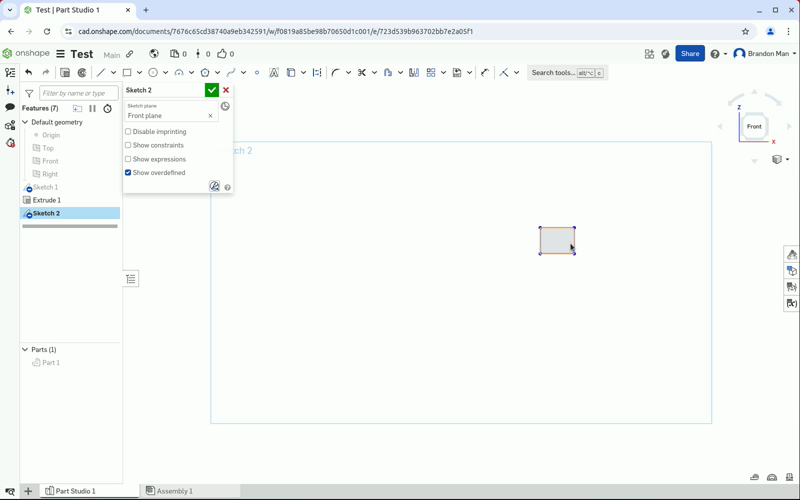
scroll(6)
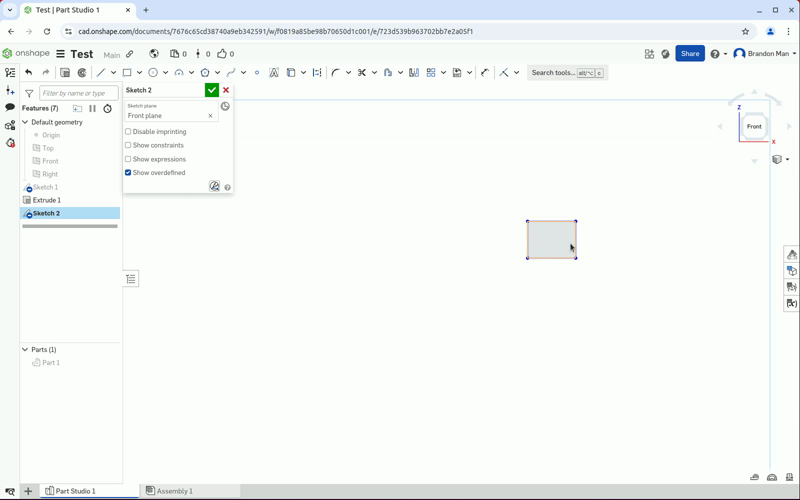
scroll(6)
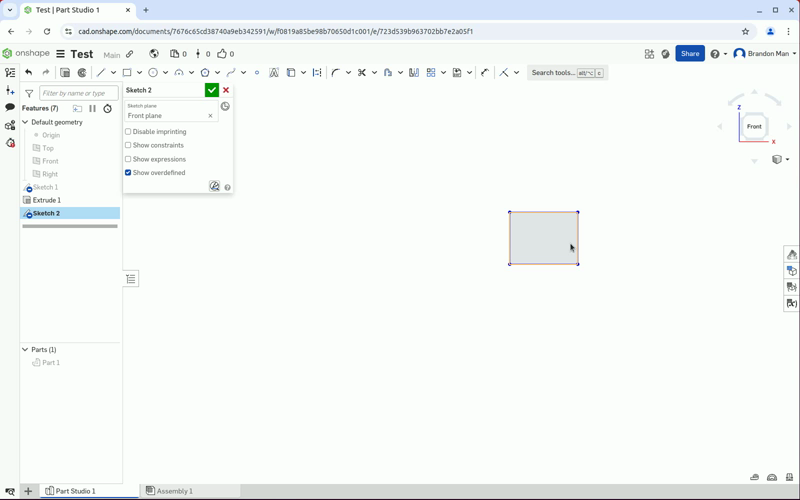
scroll(6)
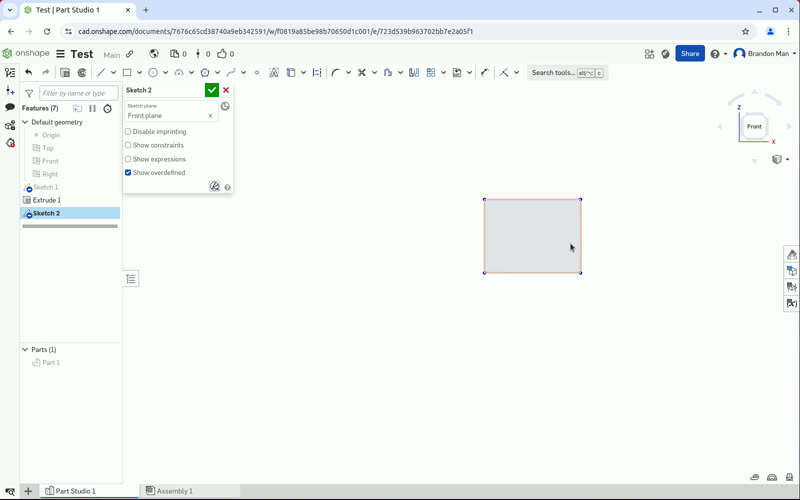
scroll(6)
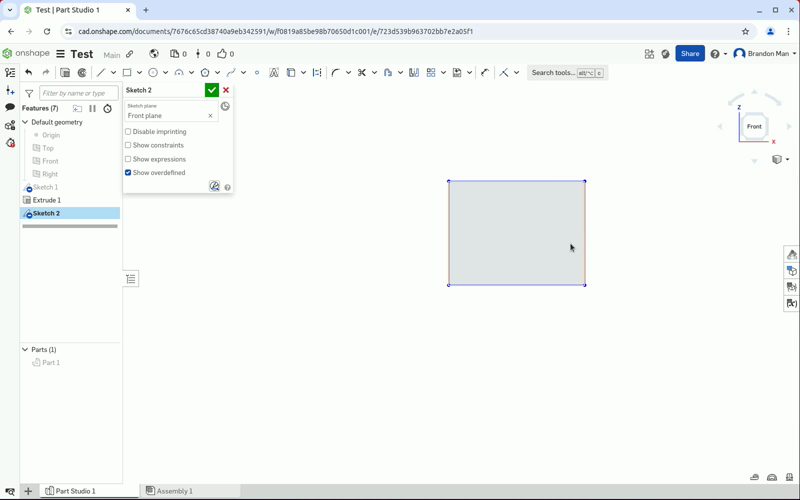
scroll(6)
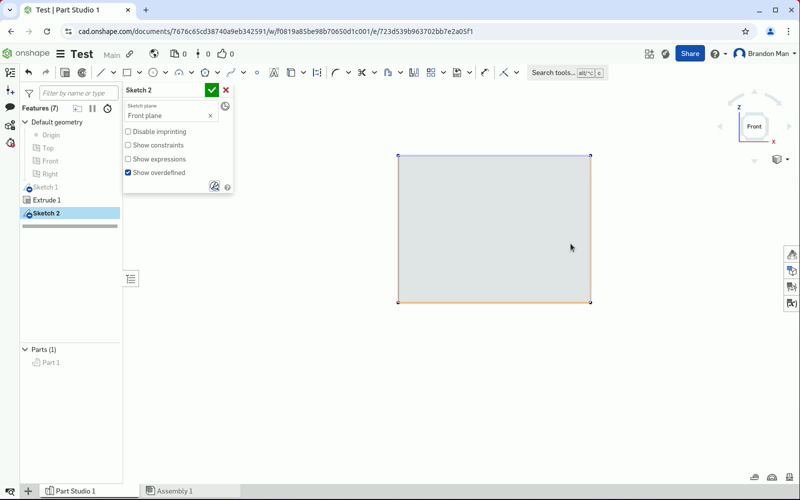
scroll(6)
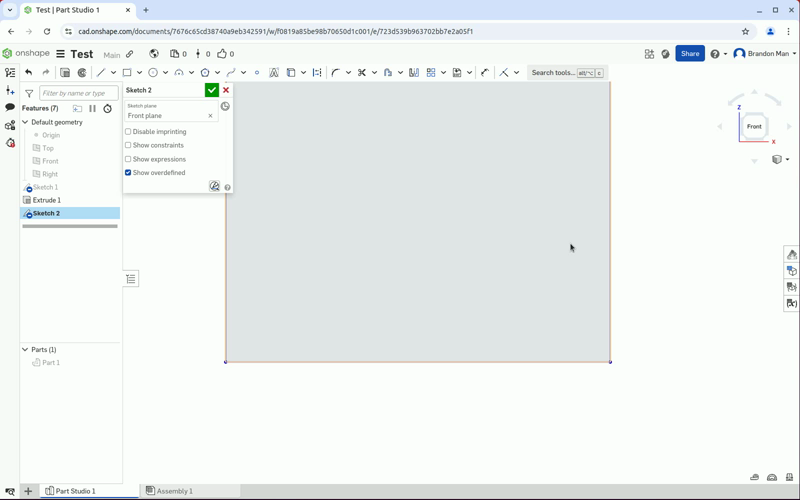
click(570, 243)
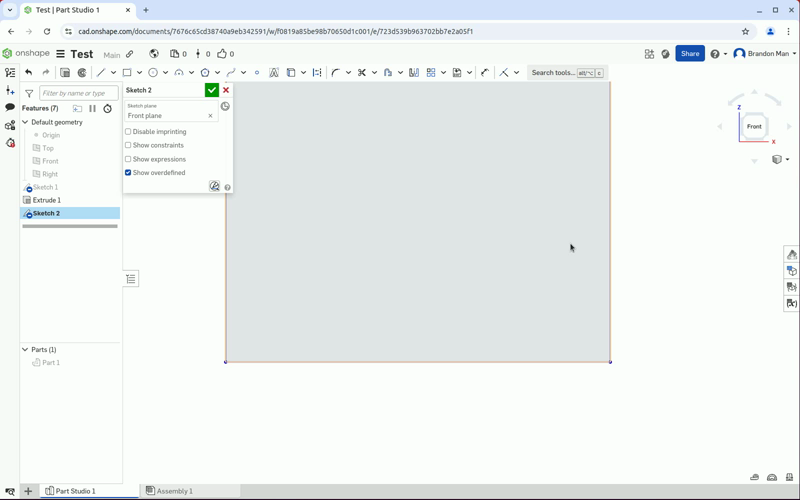
scroll(-6)
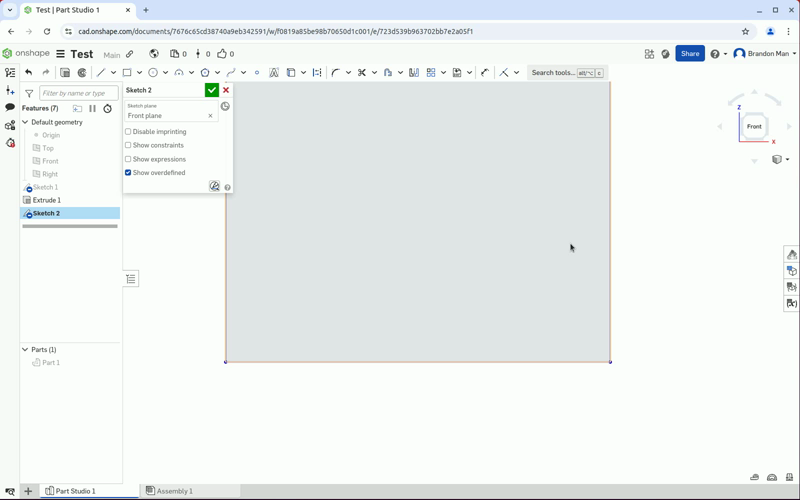
scroll(-6)
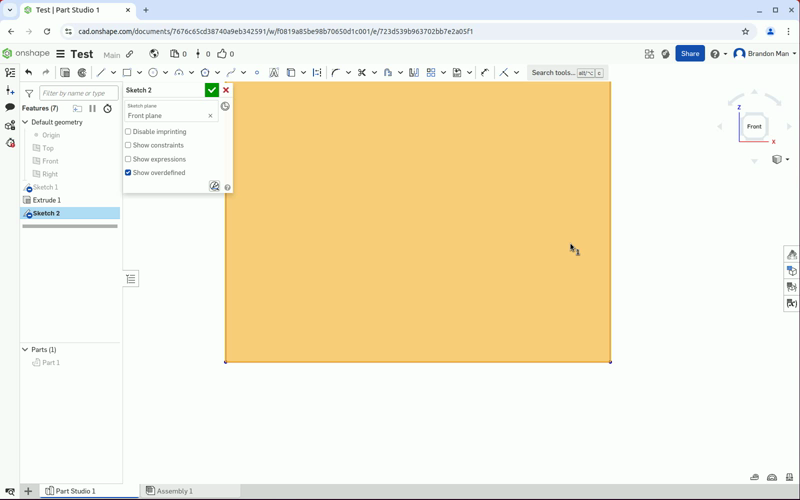
scroll(-6)
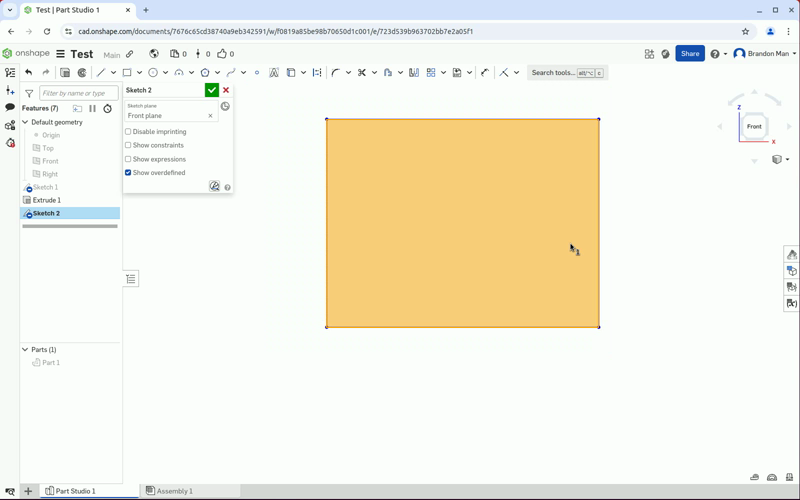
scroll(-6)
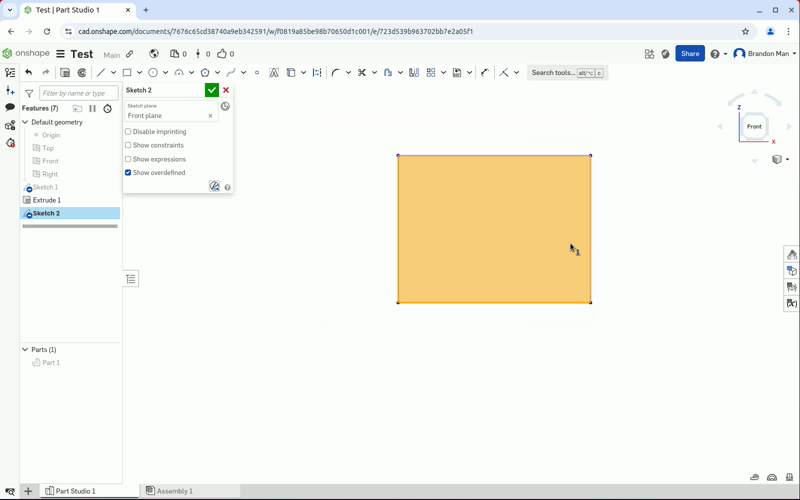
scroll(-6)
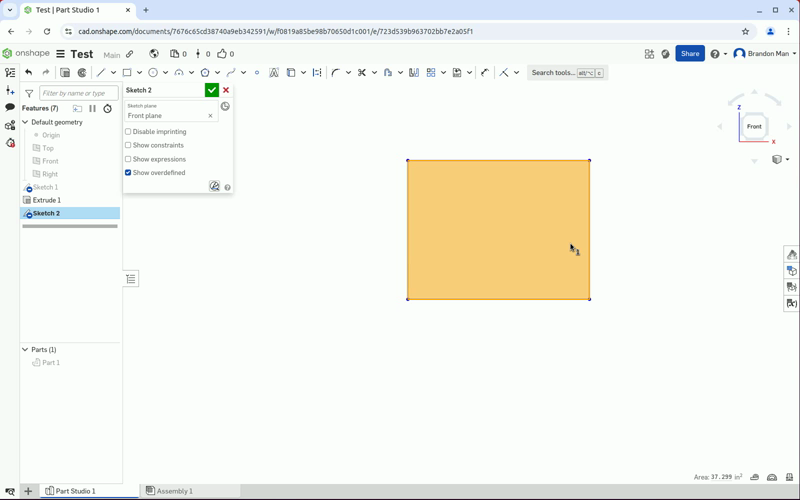
scroll(-6)
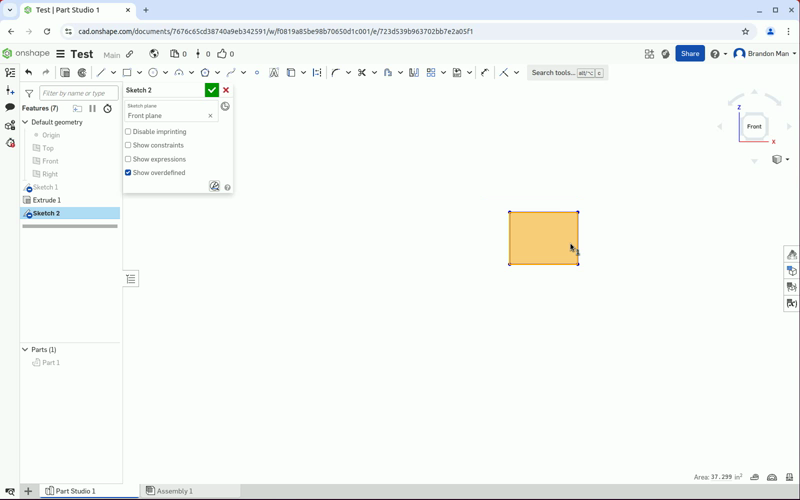
scroll(-6)
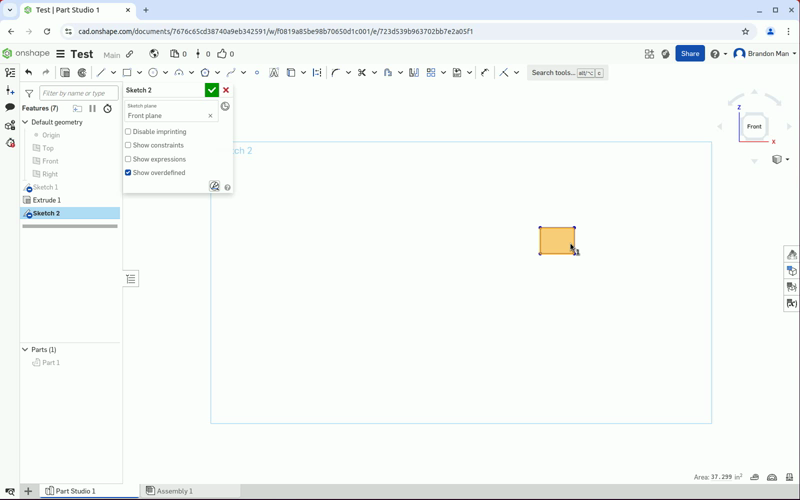
mouse_move(73, 352)
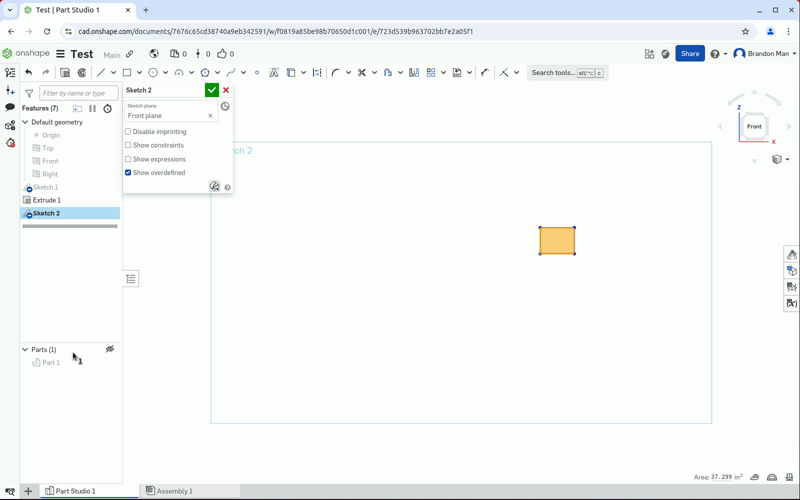
key(shift+y)
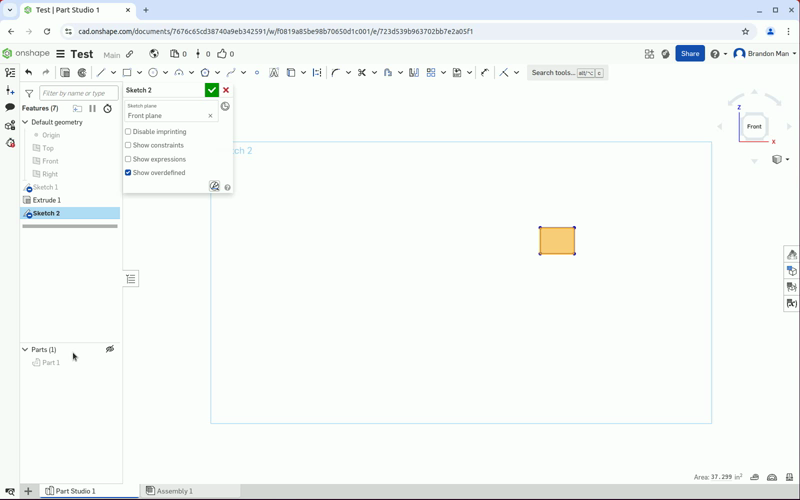
key(shift+e)
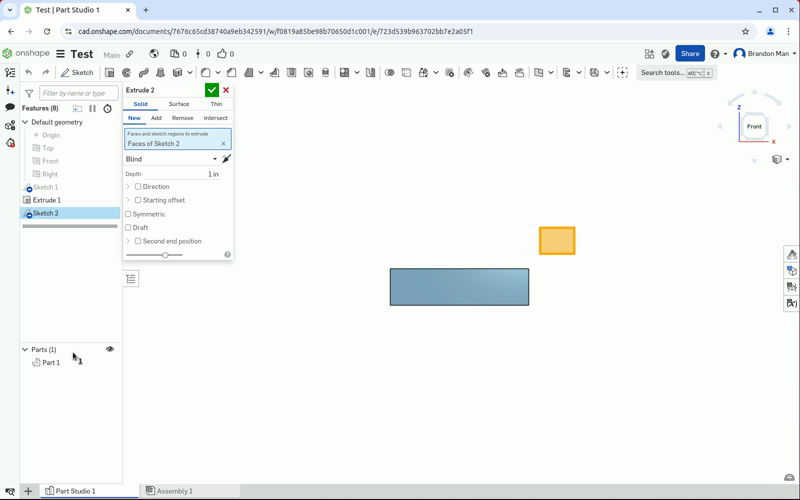
mouse_move(143, 106)
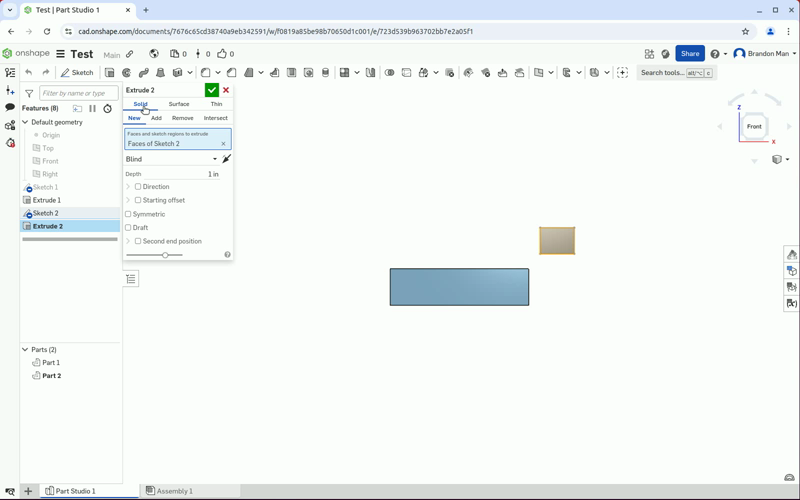
click(143, 106)
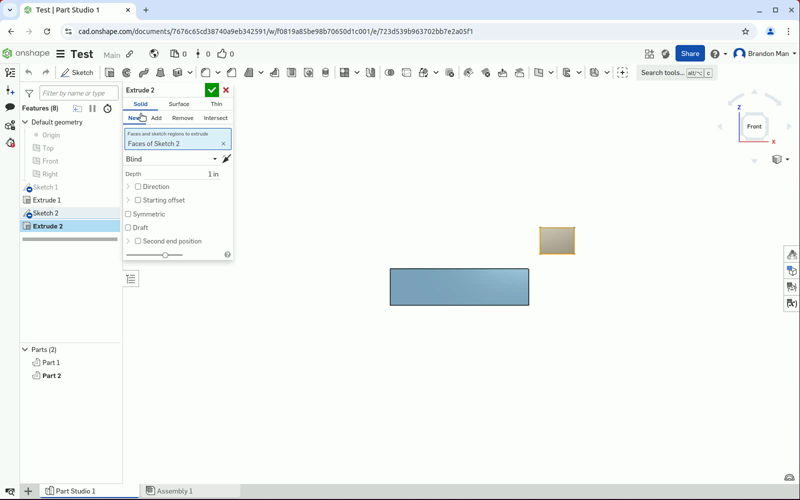
mouse_move(137, 120)
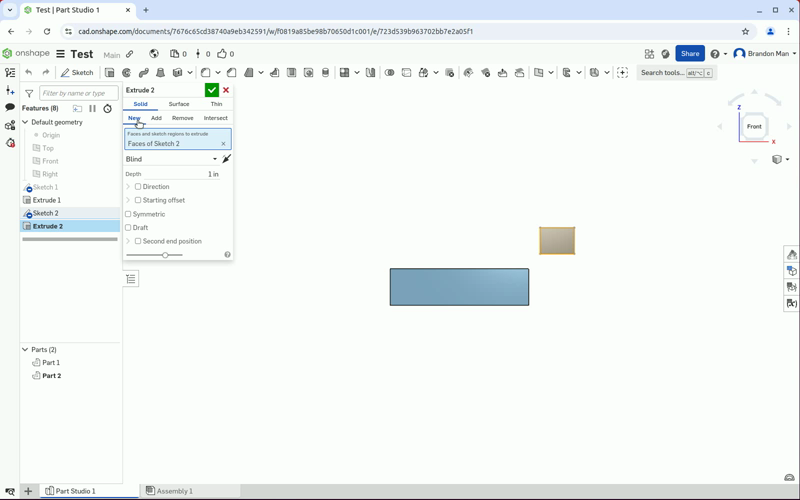
click(137, 120)
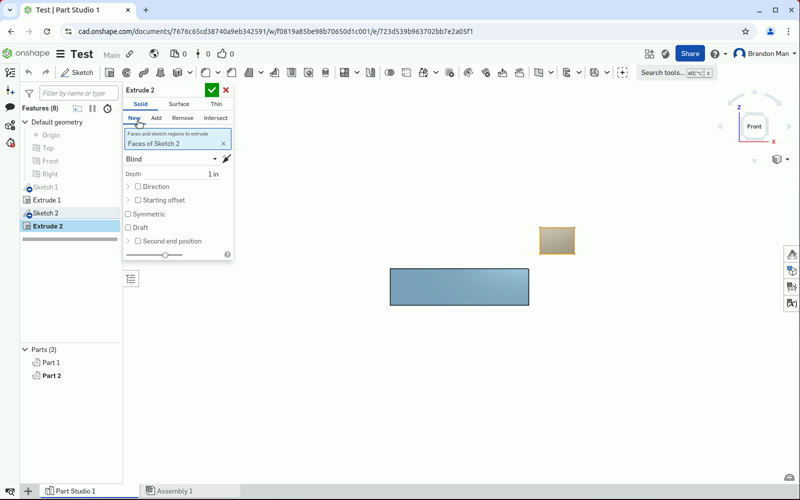
key(tab, 4)
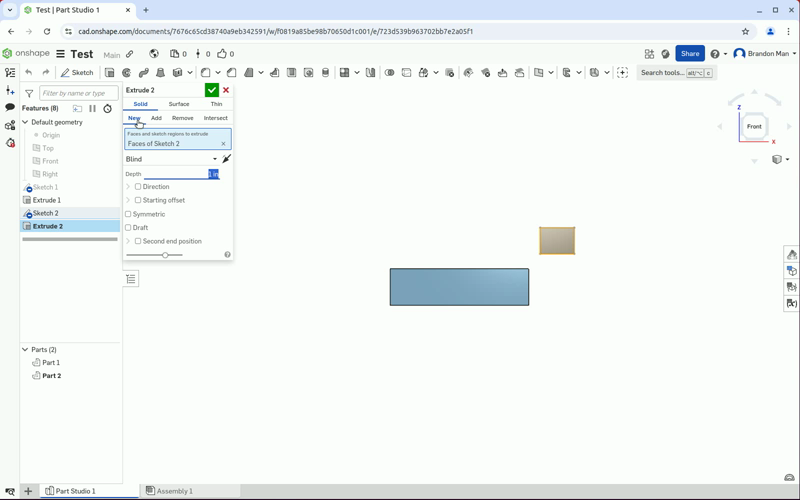
text(3.129)
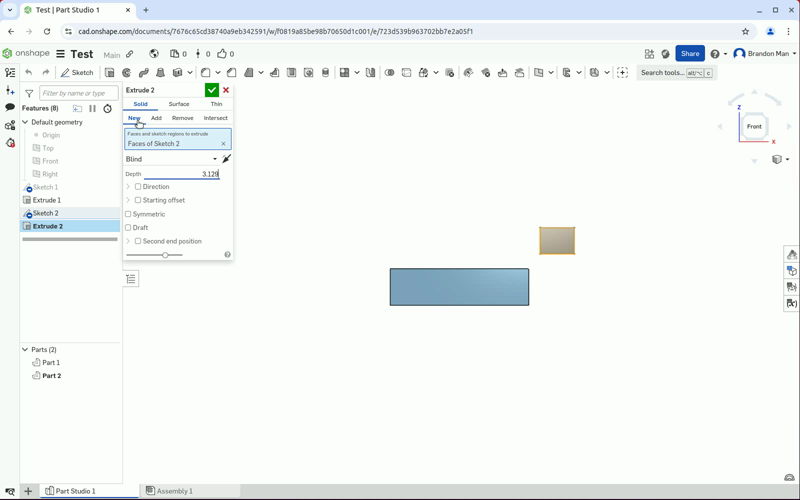
key(enter)
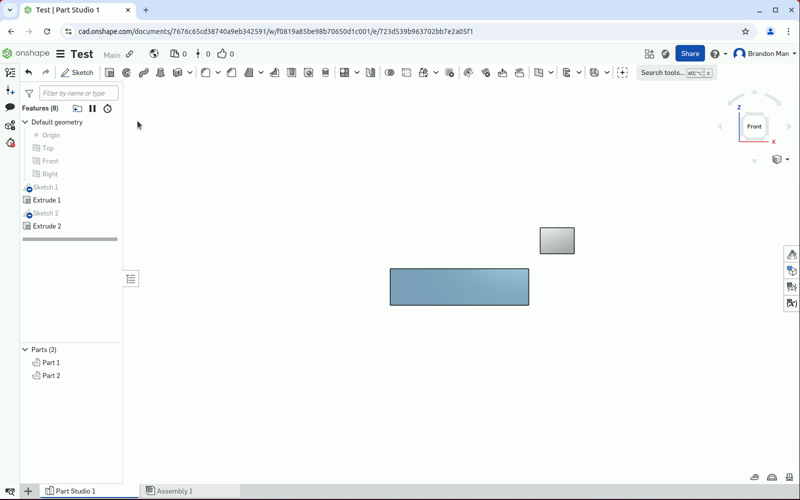
key(shift+h)
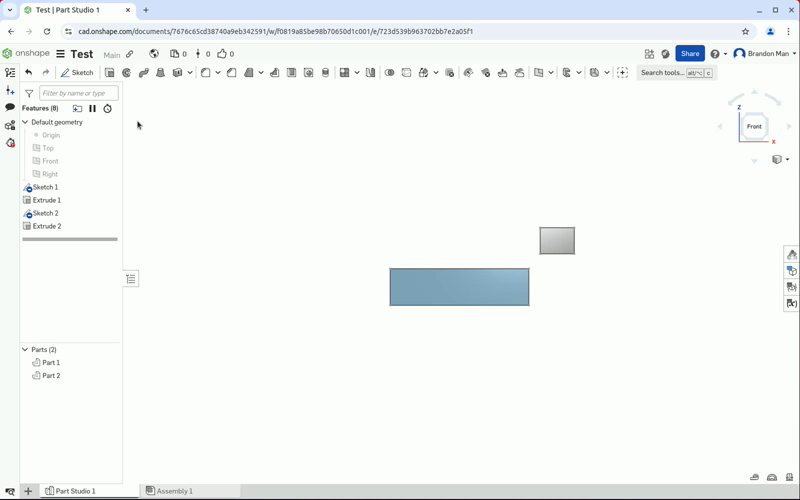
key(shift+h)
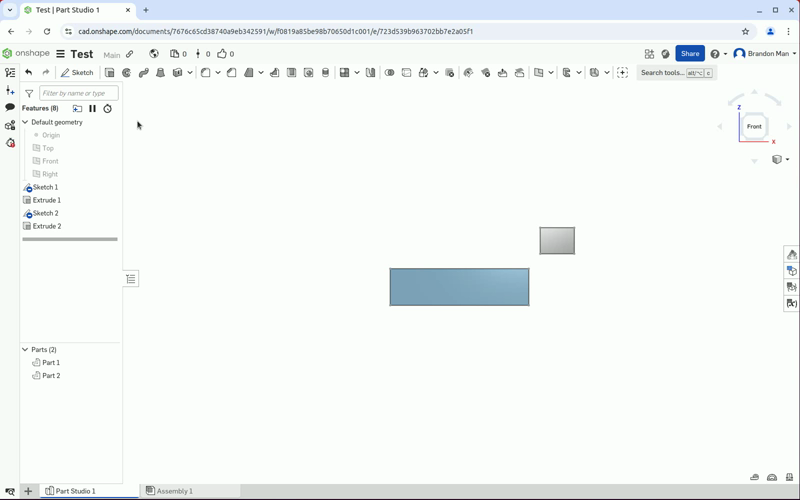
key(shift+7)
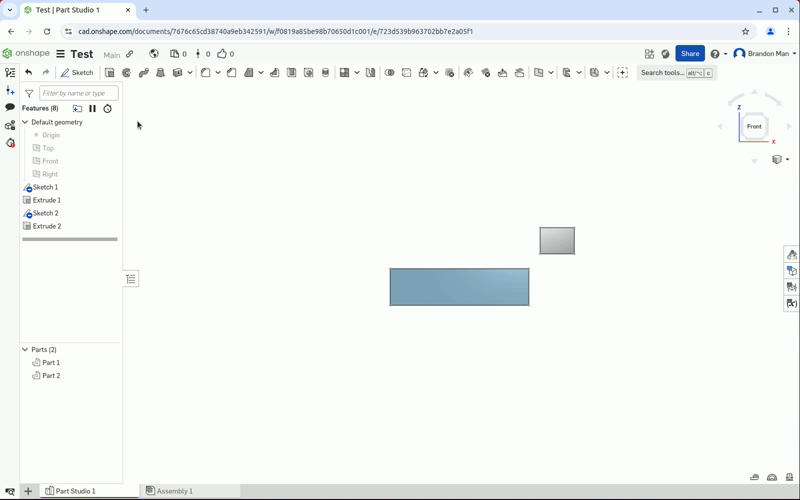
key(left, 2)
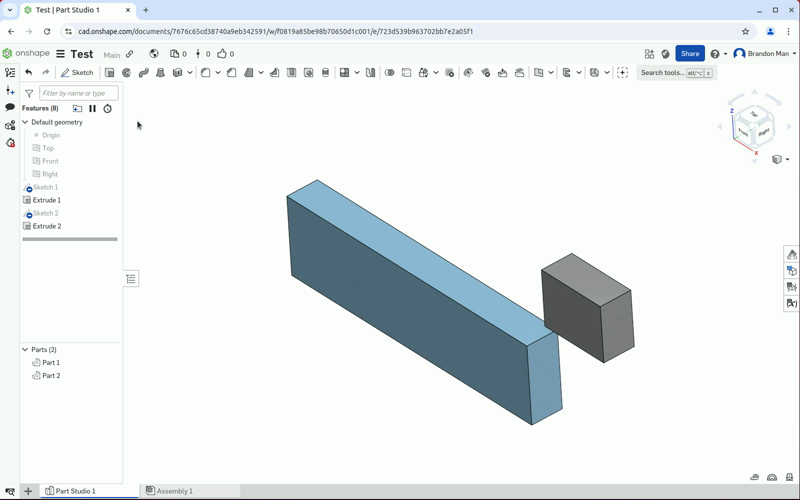
key(down, 2)
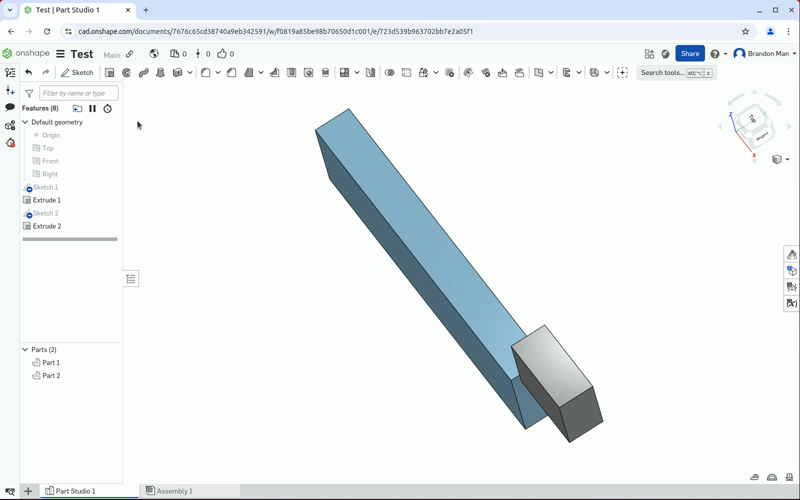
key(up, 2)
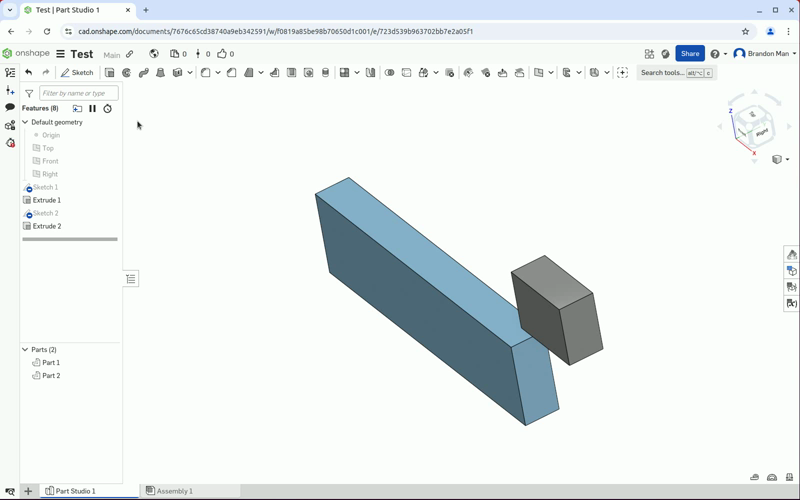
key(right, 2)
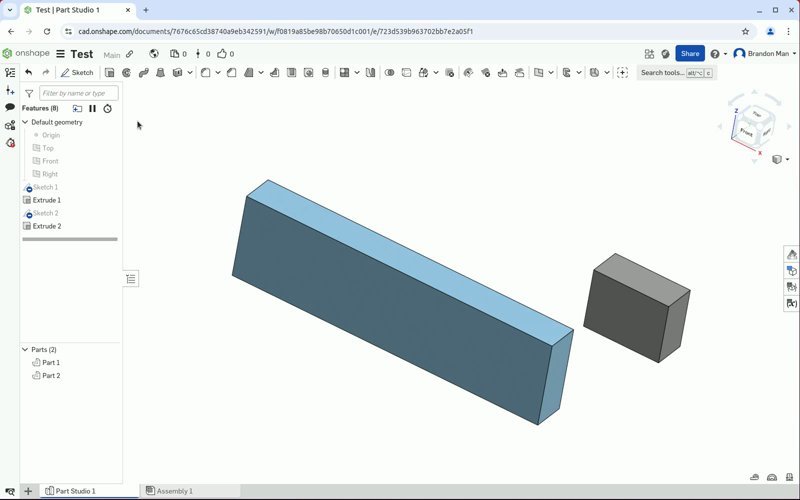
mouse_move(73, 189)
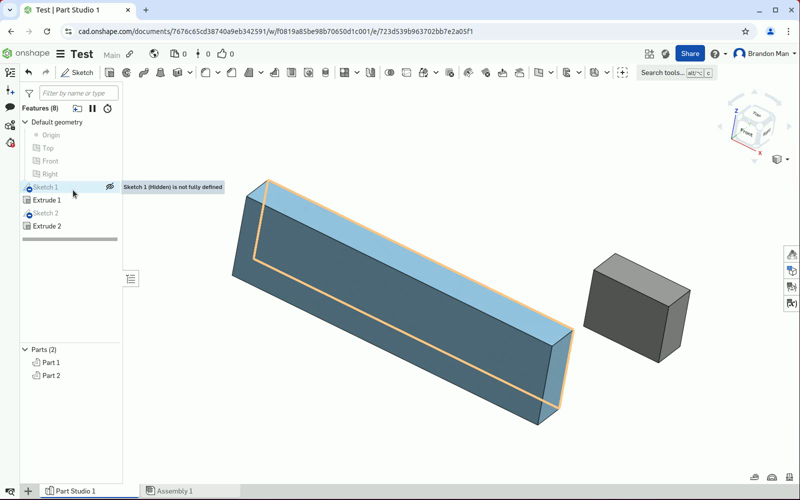
click(73, 189)